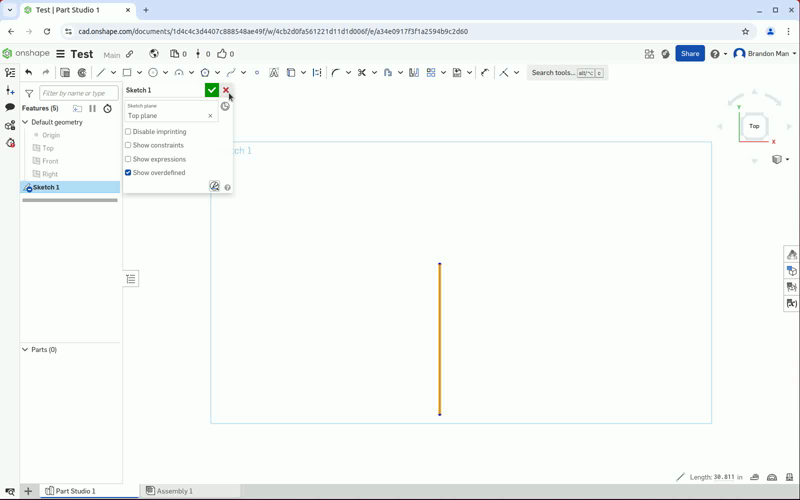
key(shift+h)
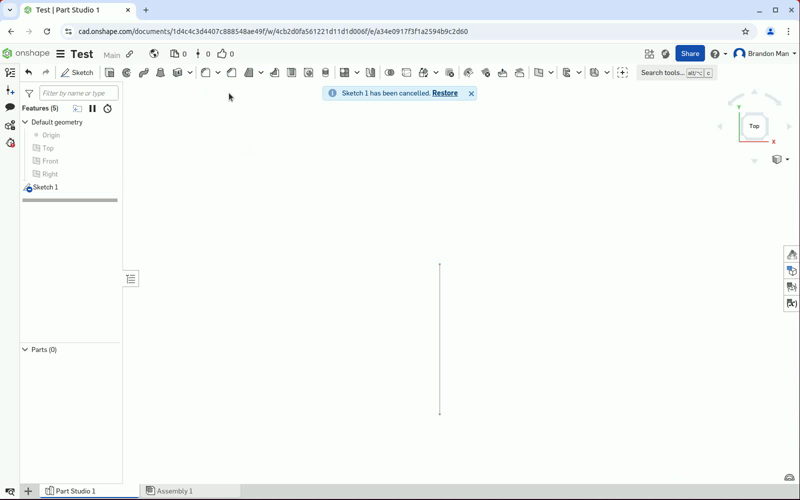
key(shift+s)
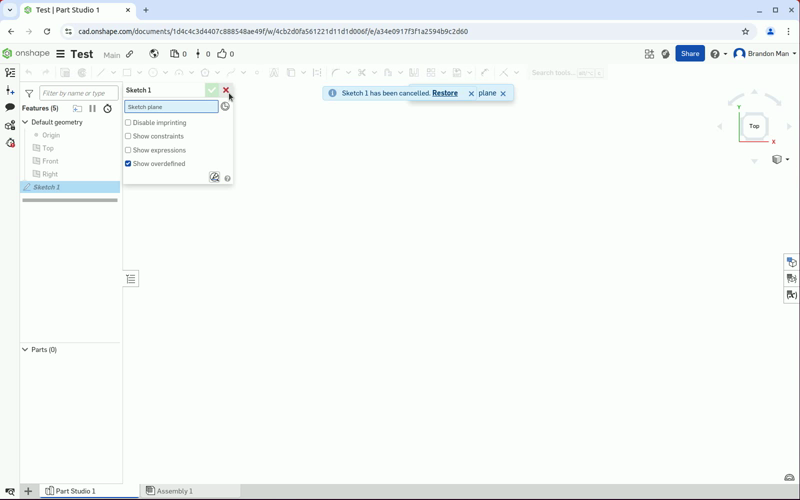
mouse_move(73, 150)
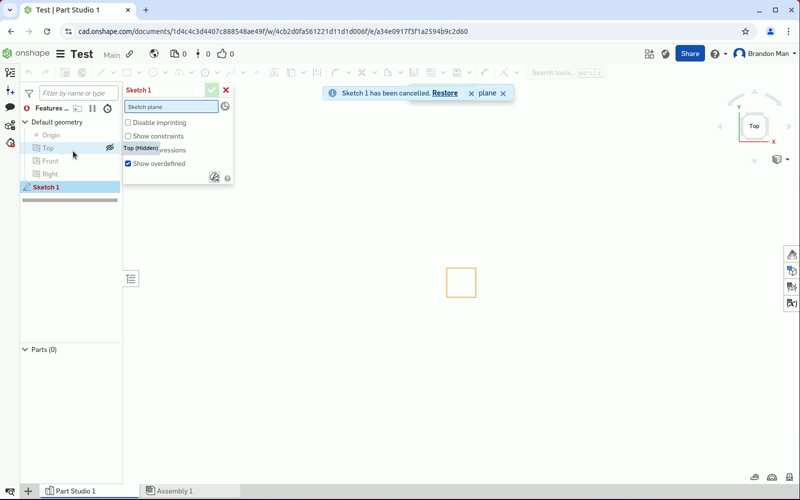
click(73, 150)
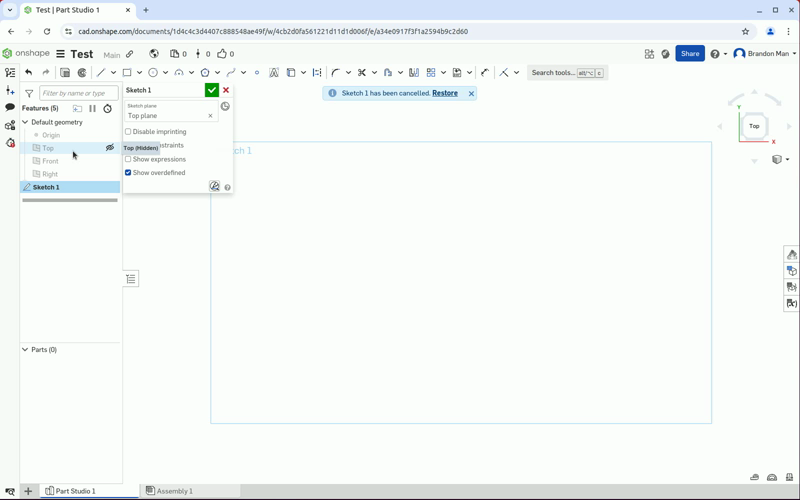
mouse_move(73, 352)
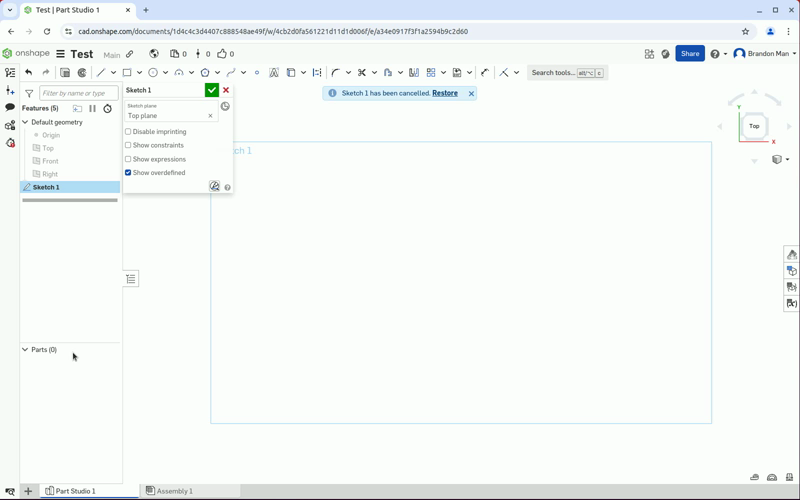
key(y)
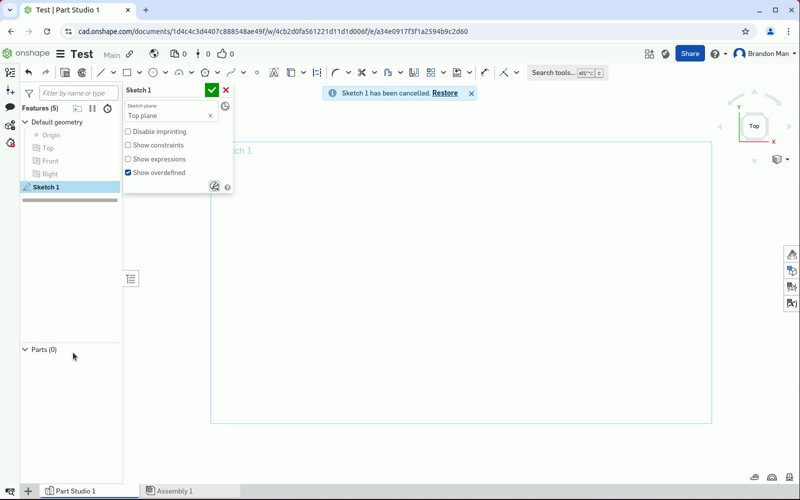
key(l)
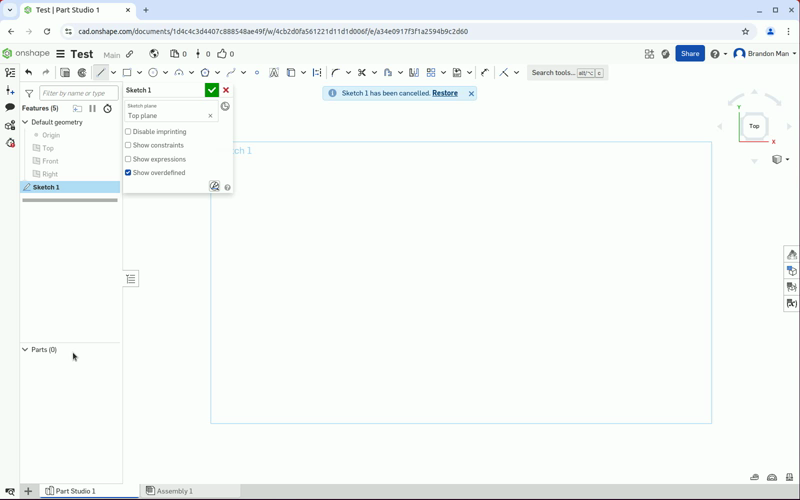
key_down(shift)
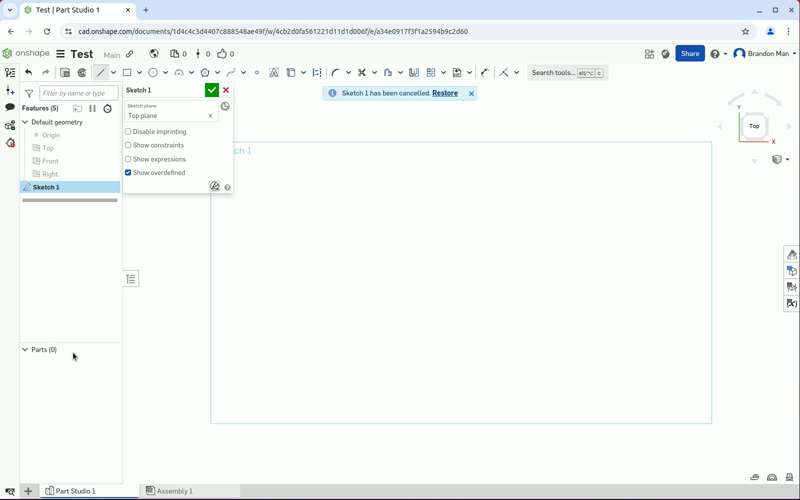
mouse_move(348, 324)
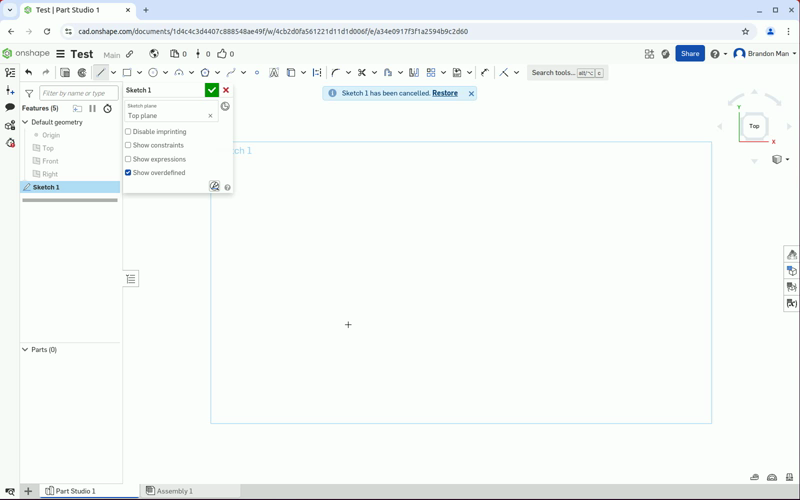
click(348, 324)
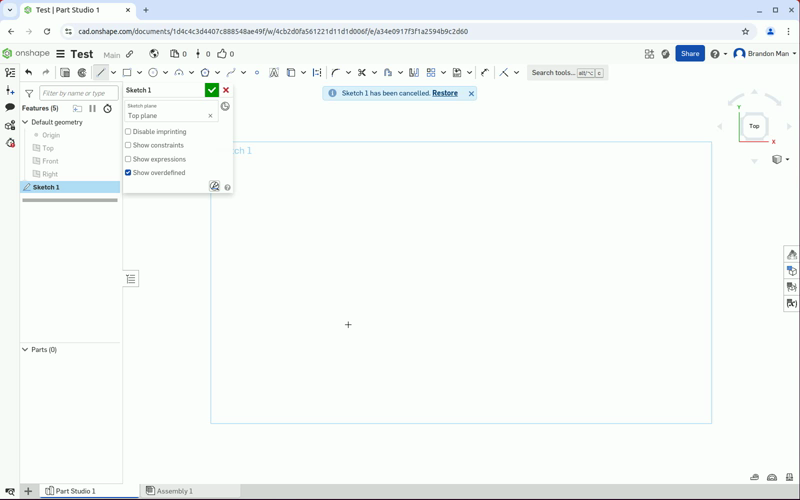
key_up(shift)
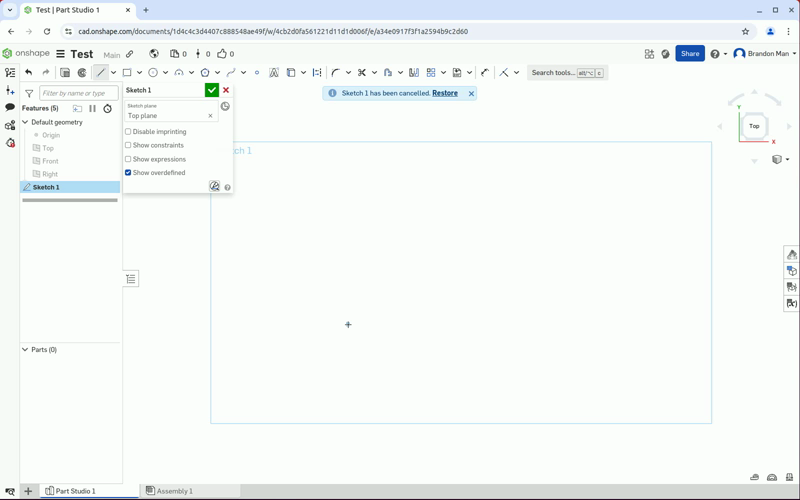
key_down(shift)
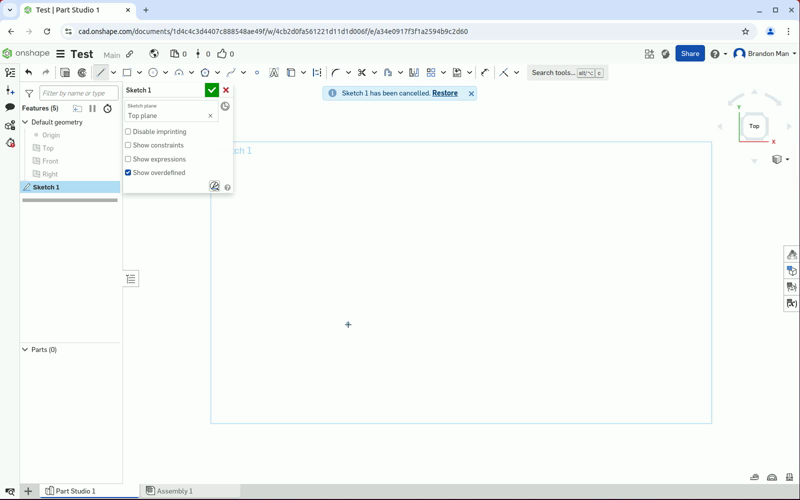
mouse_move(528, 324)
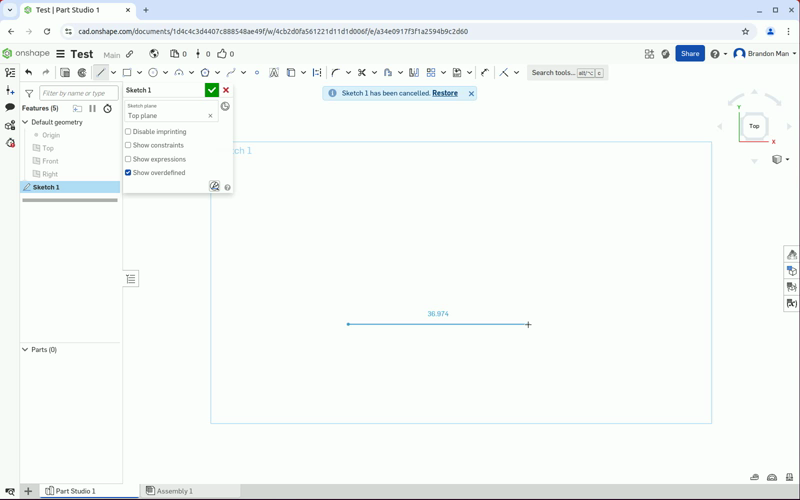
click(528, 324)
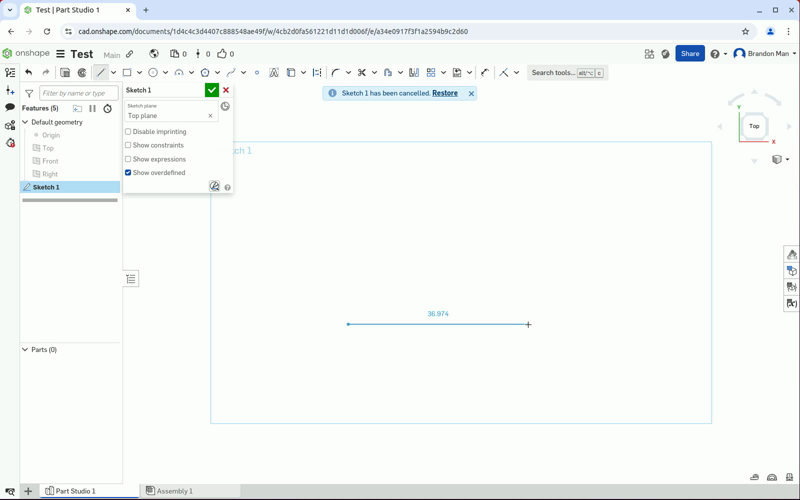
key_up(shift)
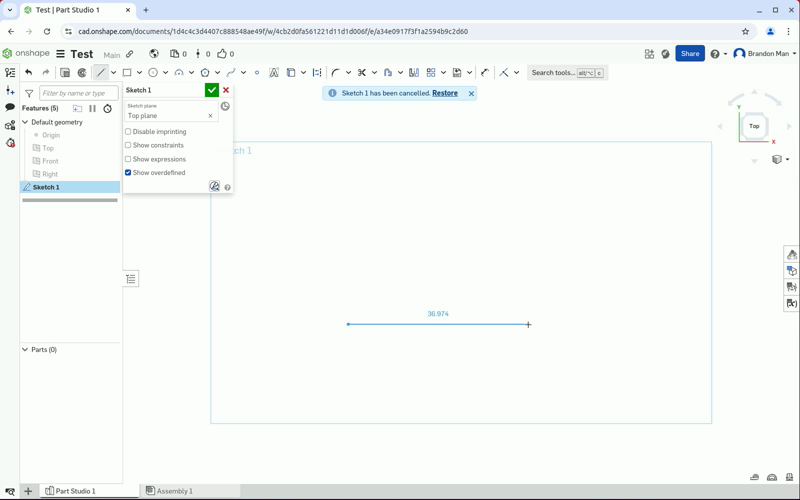
key_down(shift)
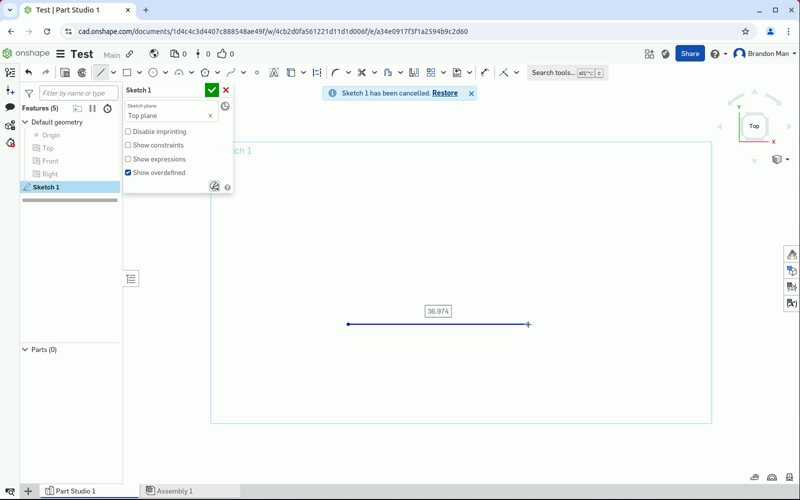
mouse_move(558, 324)
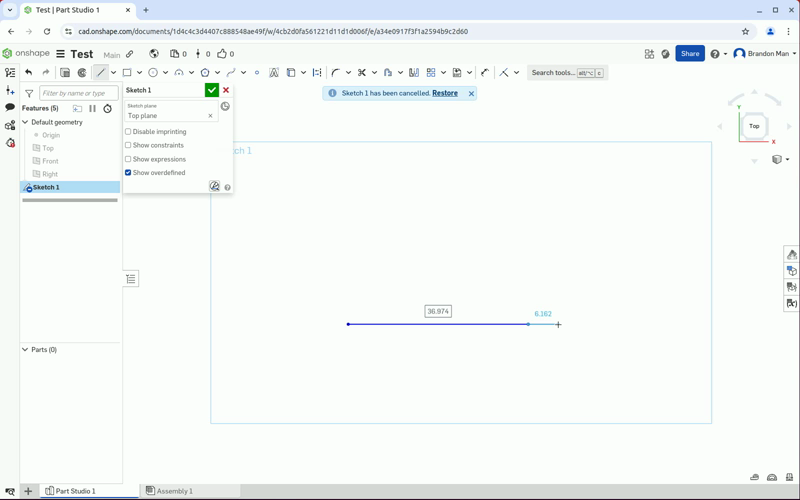
mouse_move(528, 303)
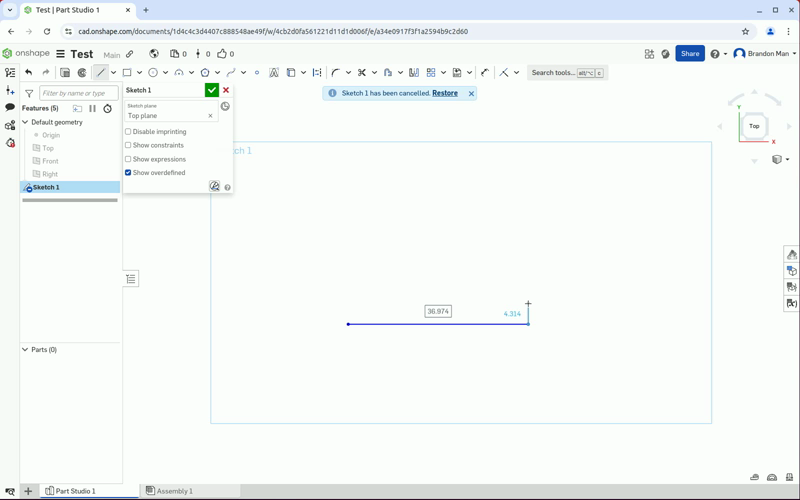
click(528, 303)
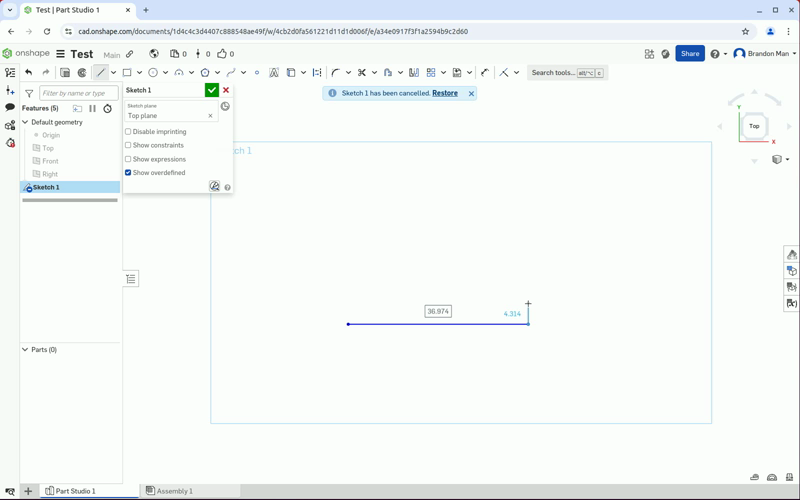
key_up(shift)
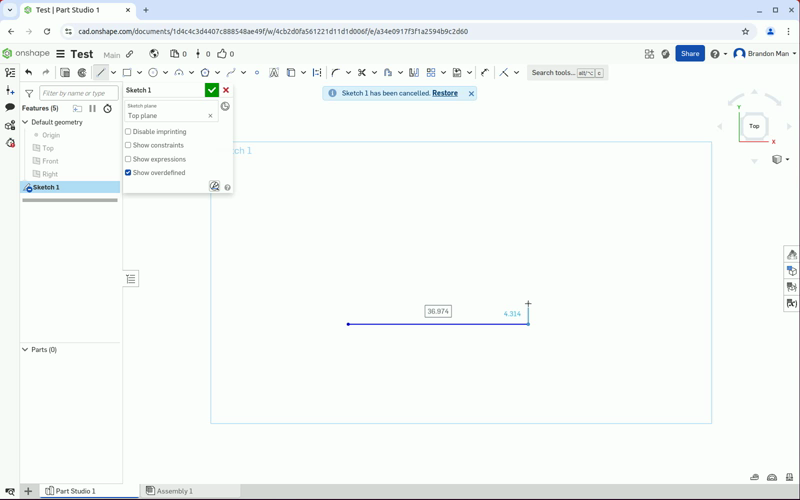
key_down(shift)
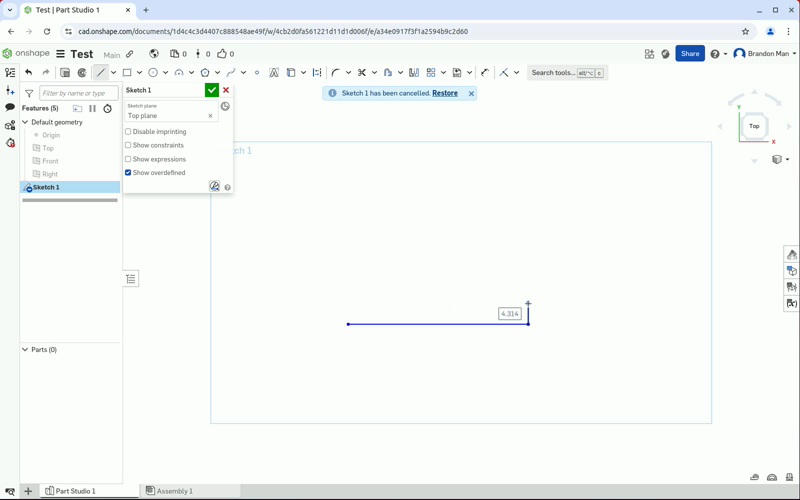
mouse_move(452, 234)
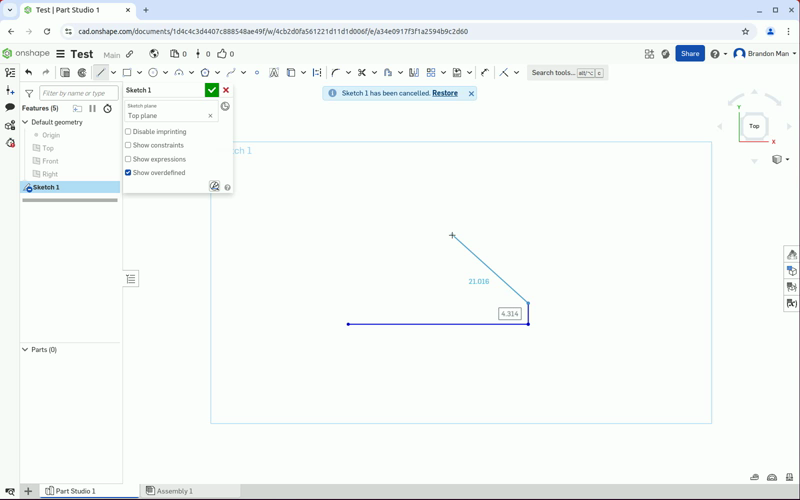
click(452, 234)
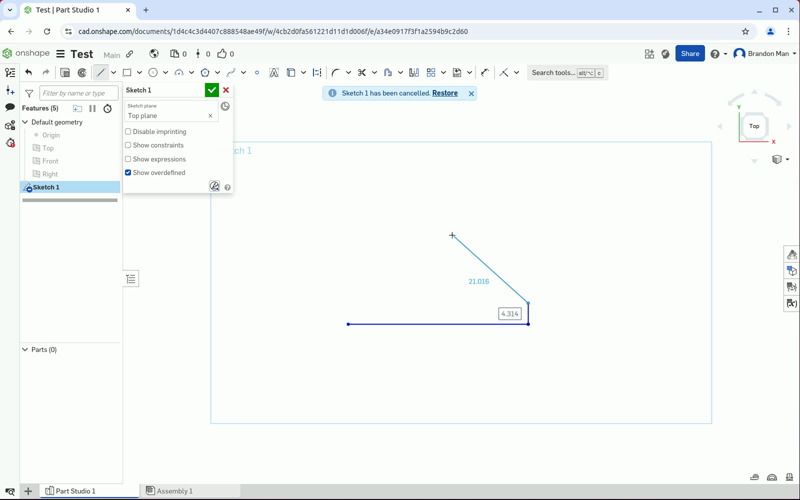
key_up(shift)
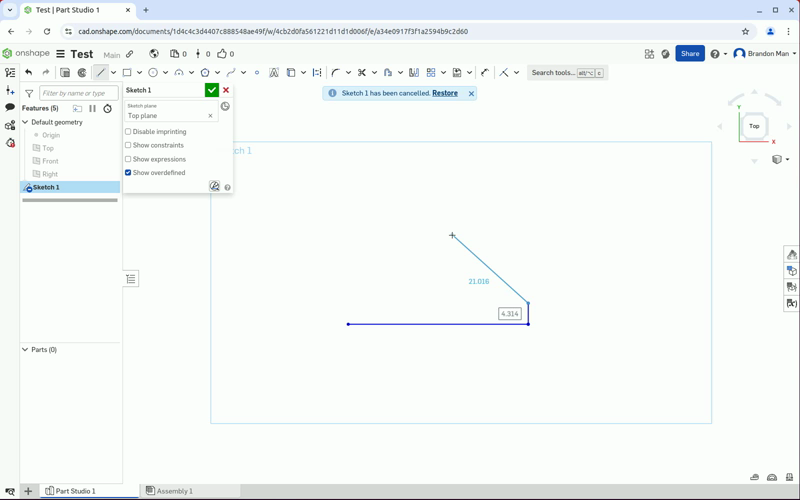
key(esc)
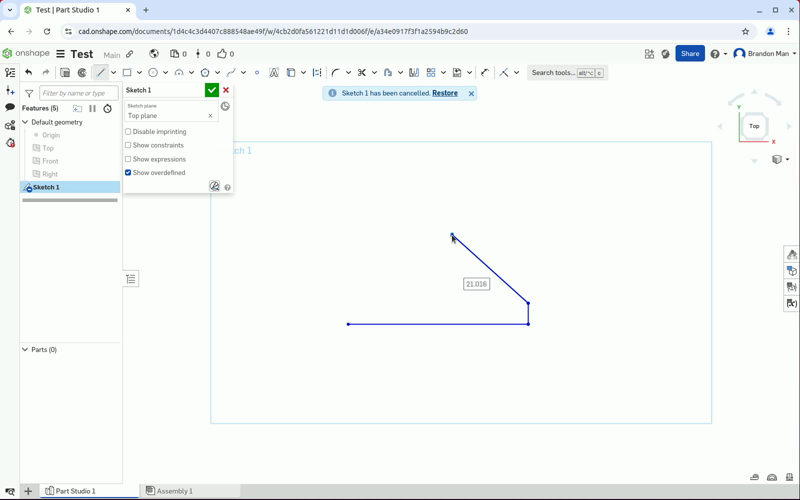
key(a)
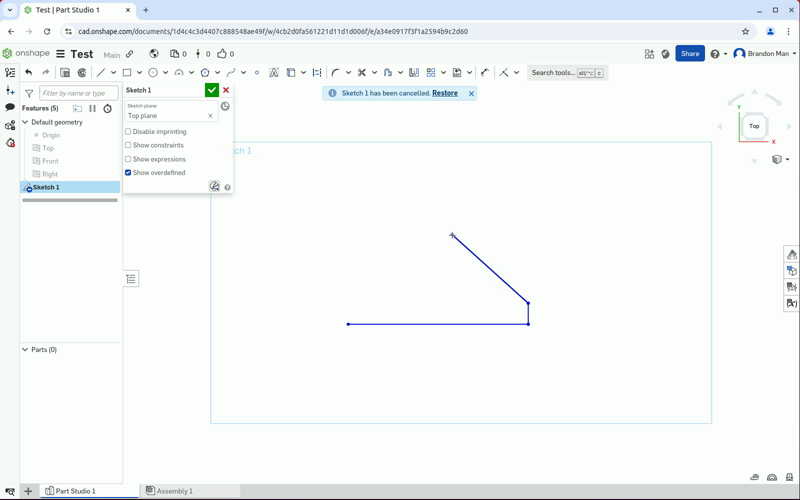
mouse_move(452, 234)
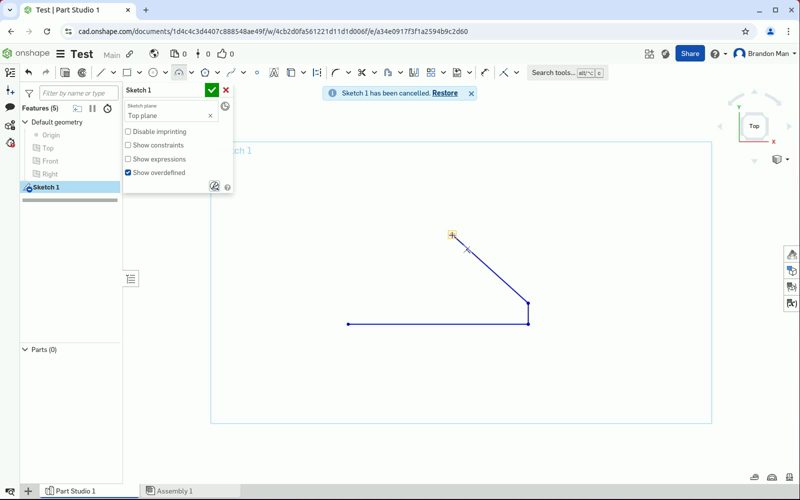
click(452, 234)
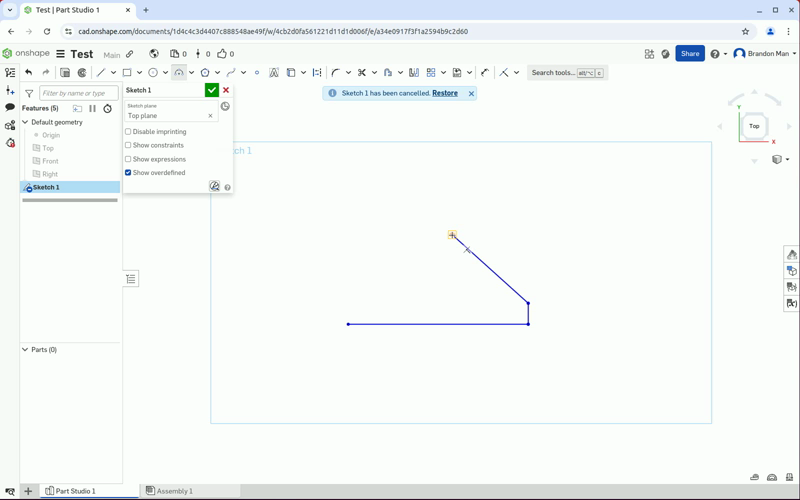
key_down(shift)
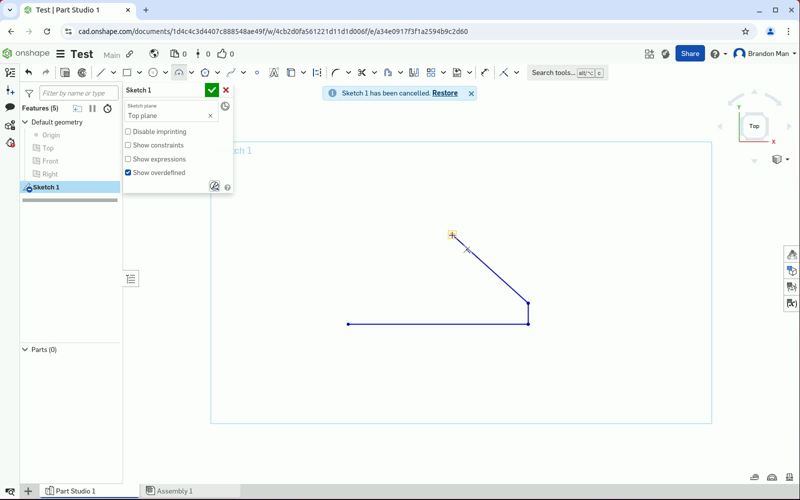
mouse_move(423, 234)
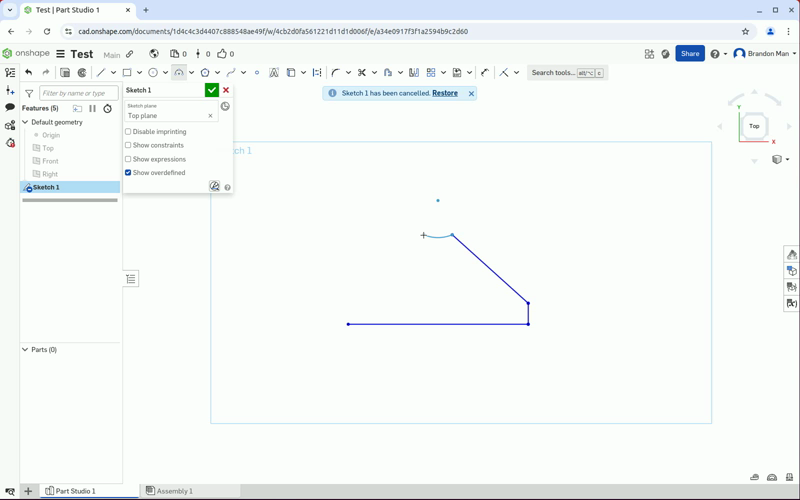
click(423, 234)
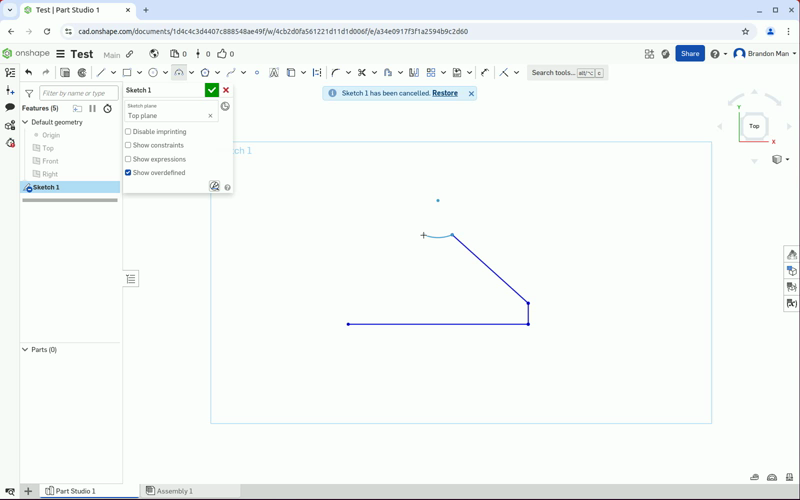
mouse_move(438, 229)
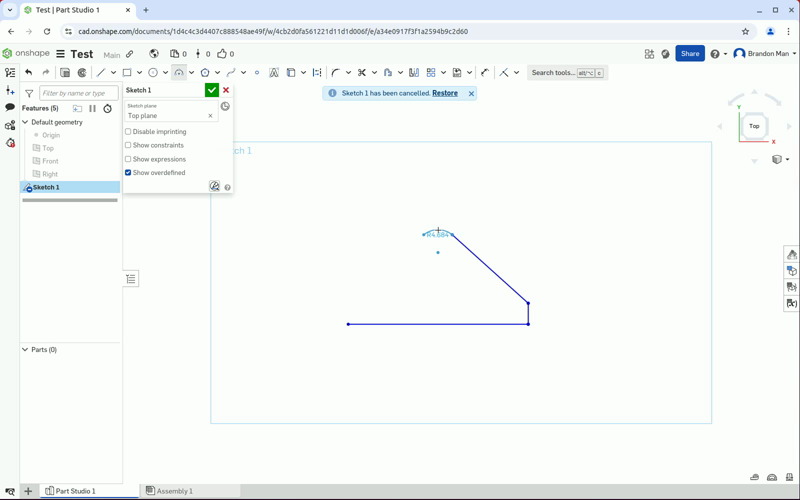
click(438, 229)
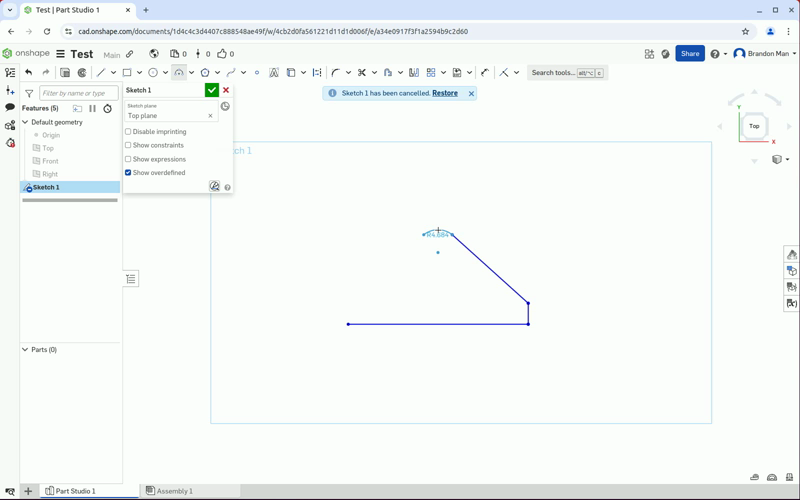
key_up(shift)
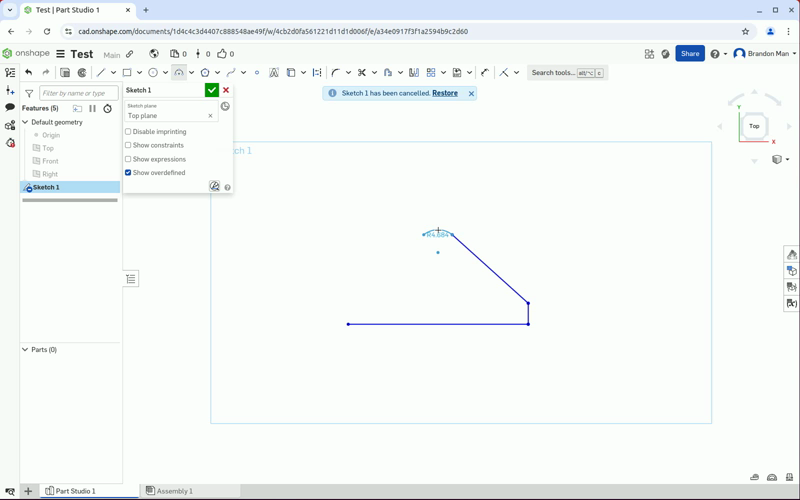
key(esc)
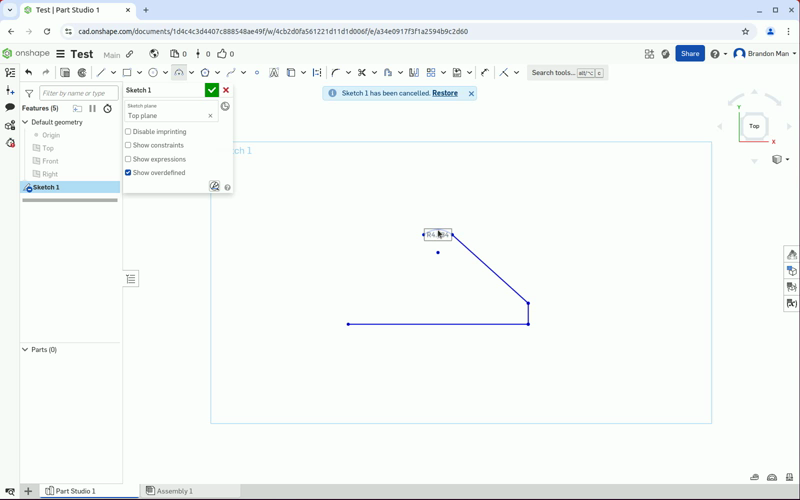
key(l)
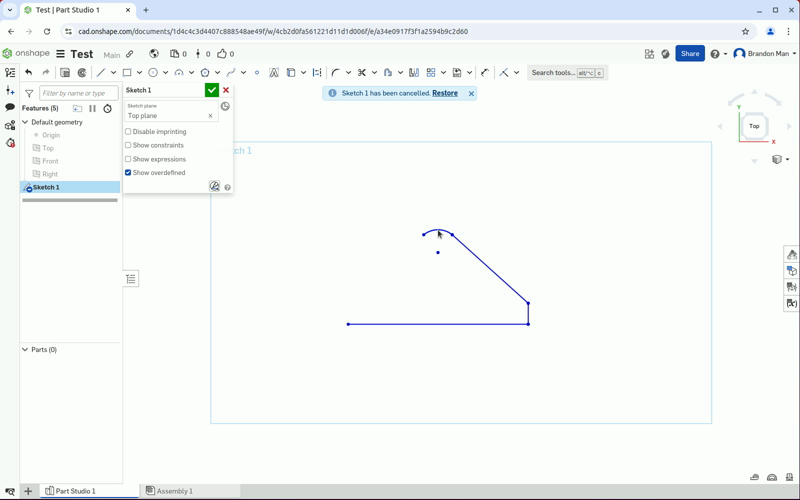
mouse_move(423, 234)
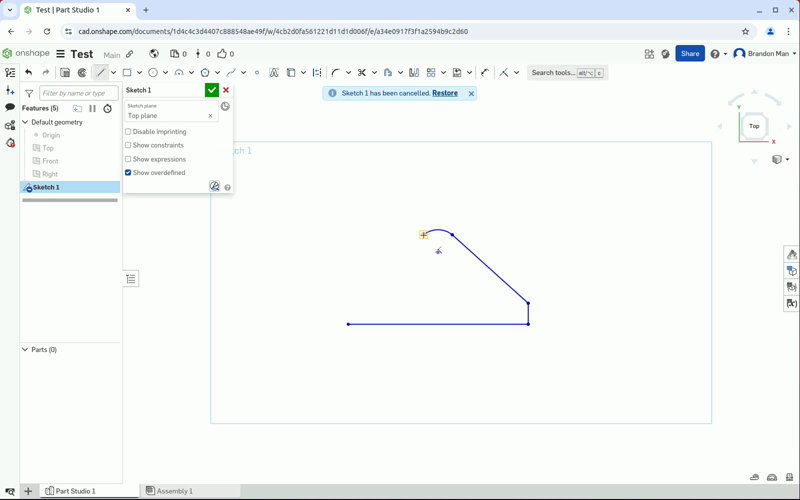
click(423, 234)
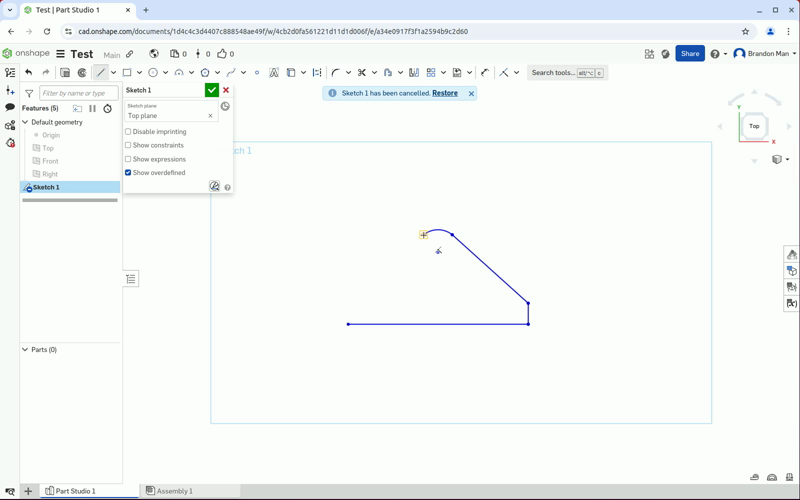
key_down(shift)
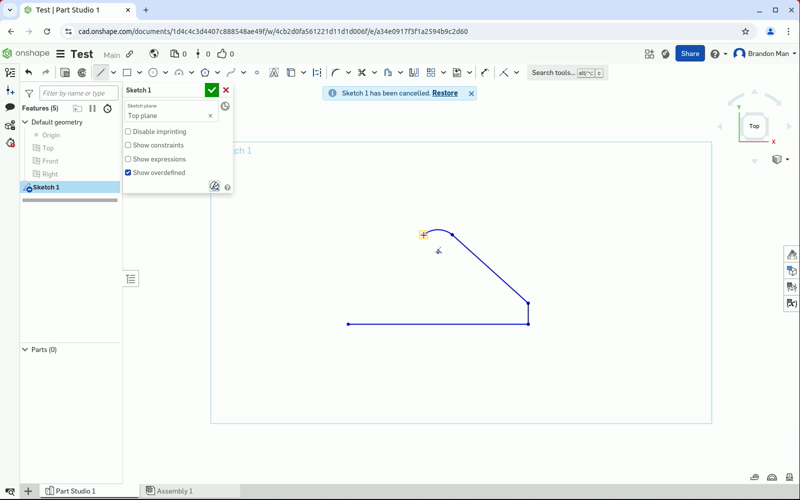
mouse_move(348, 303)
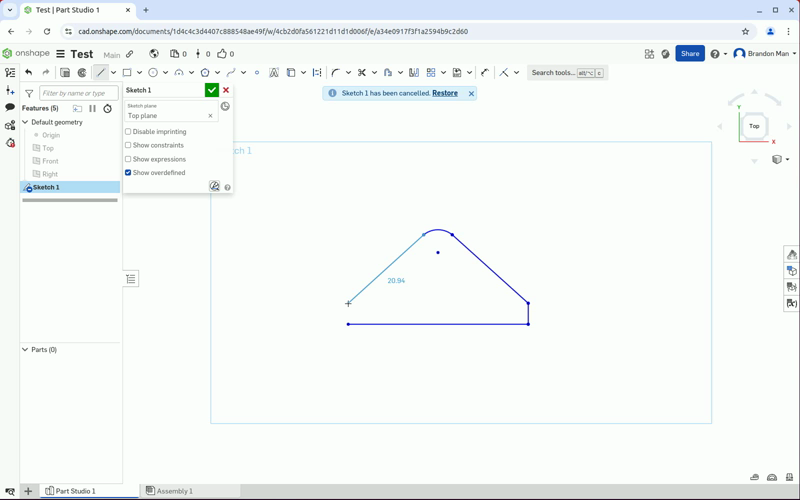
click(348, 303)
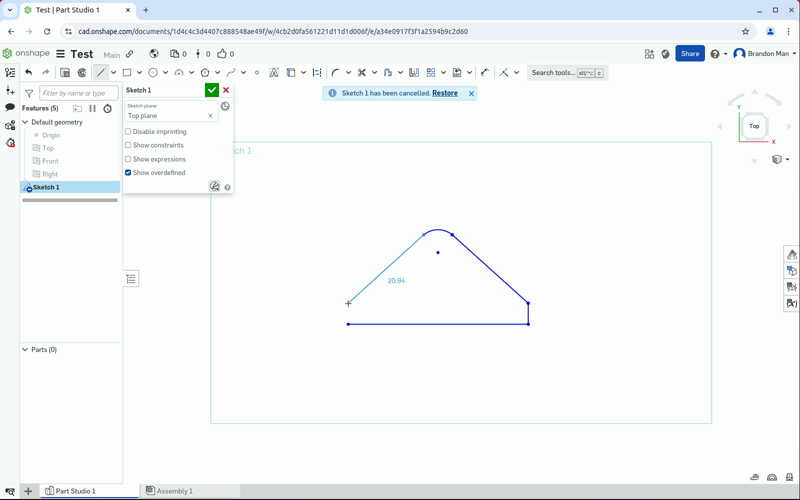
key_up(shift)
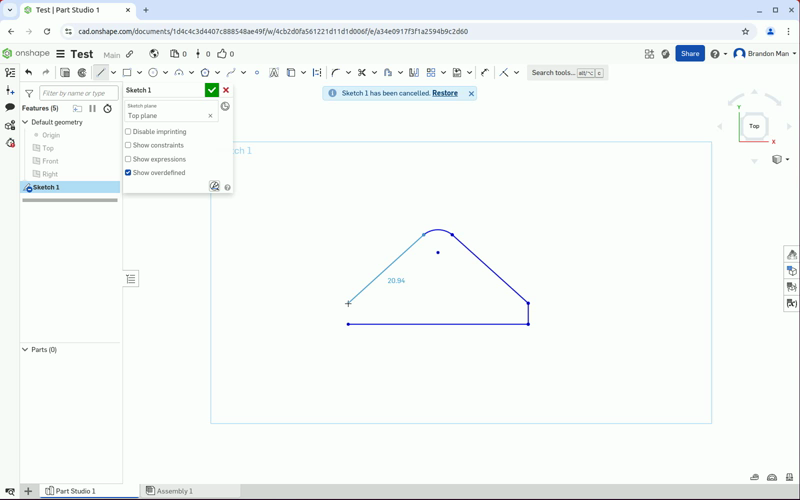
mouse_move(378, 303)
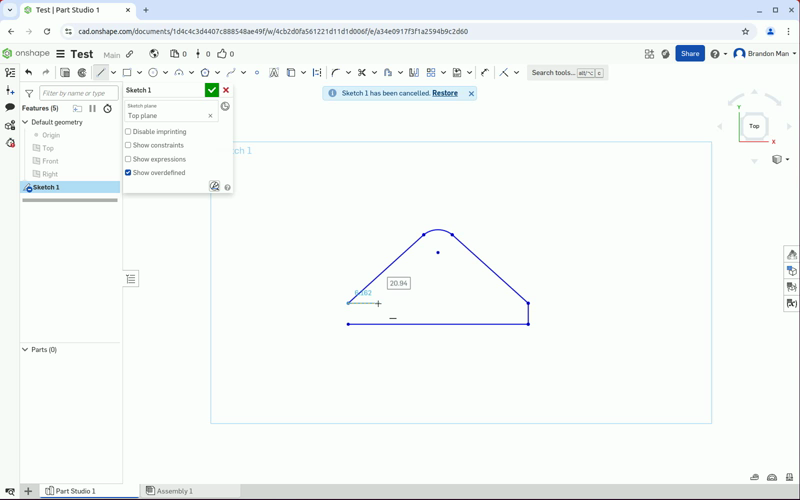
key_down(shift)
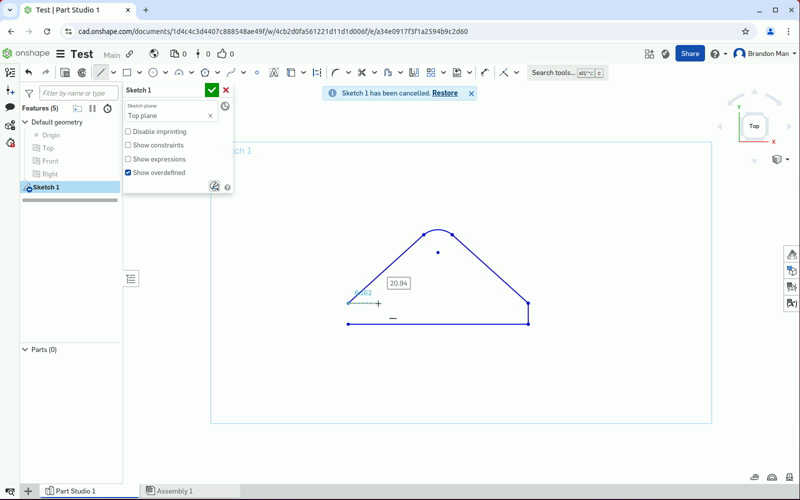
mouse_move(348, 324)
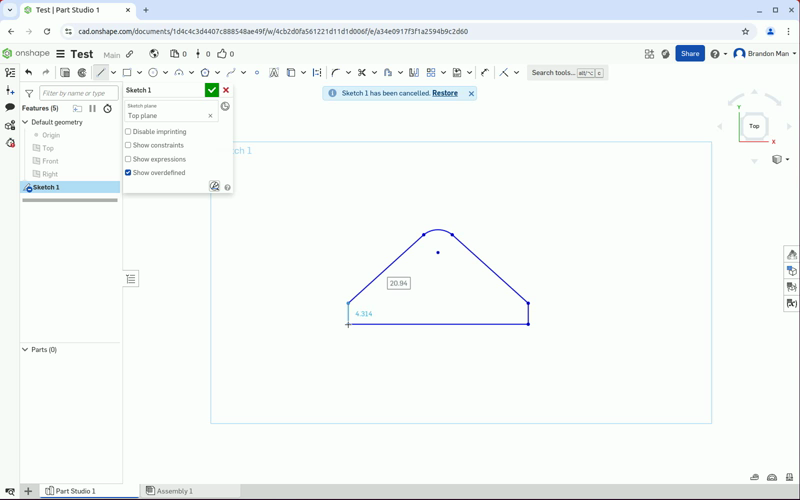
key_up(shift)
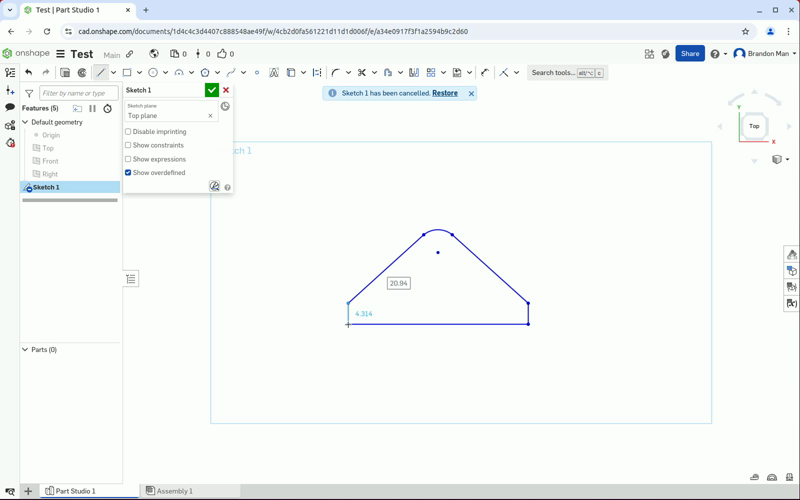
click(348, 324)
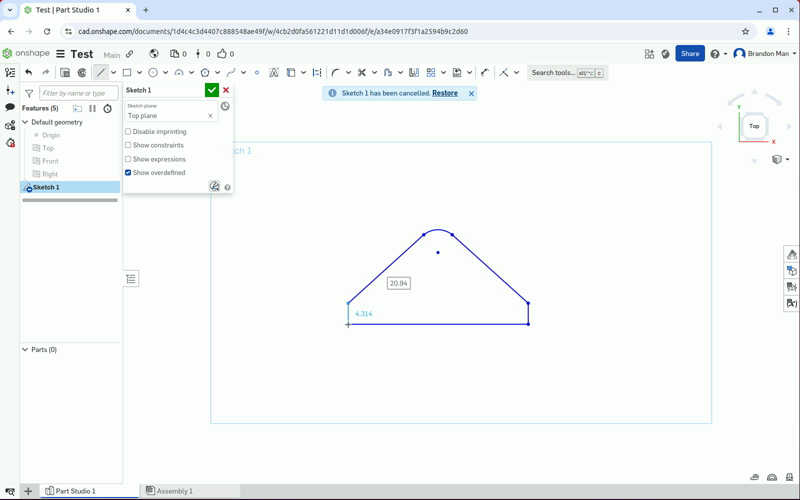
key(esc)
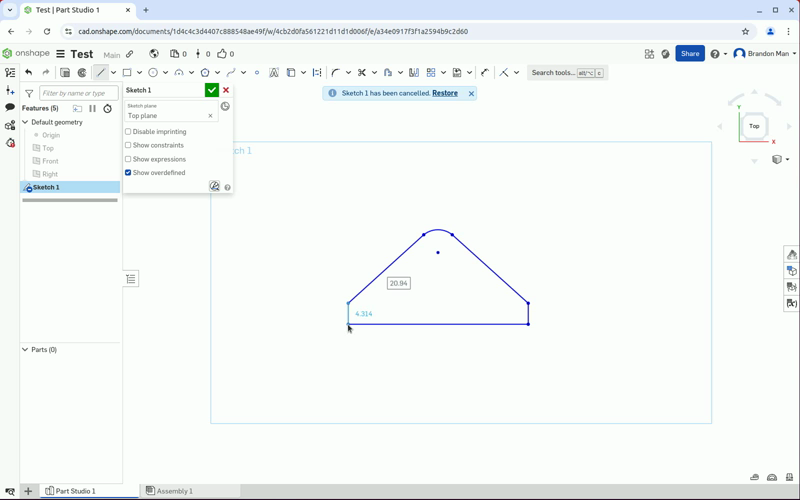
mouse_move(435, 266)
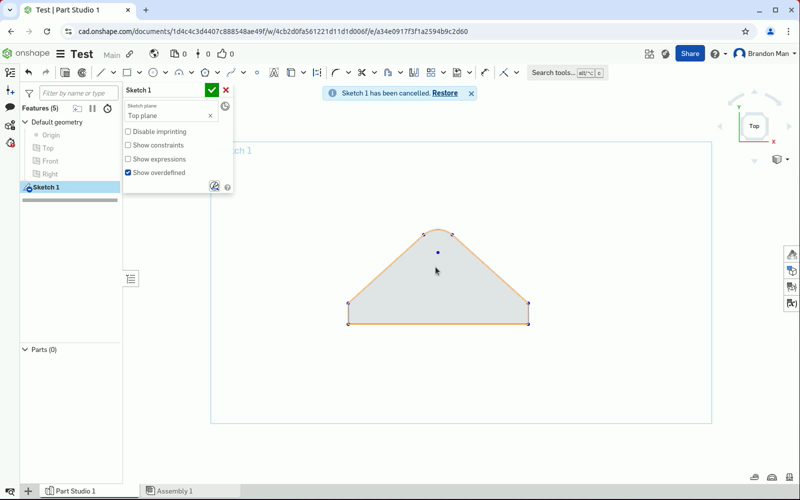
click(435, 266)
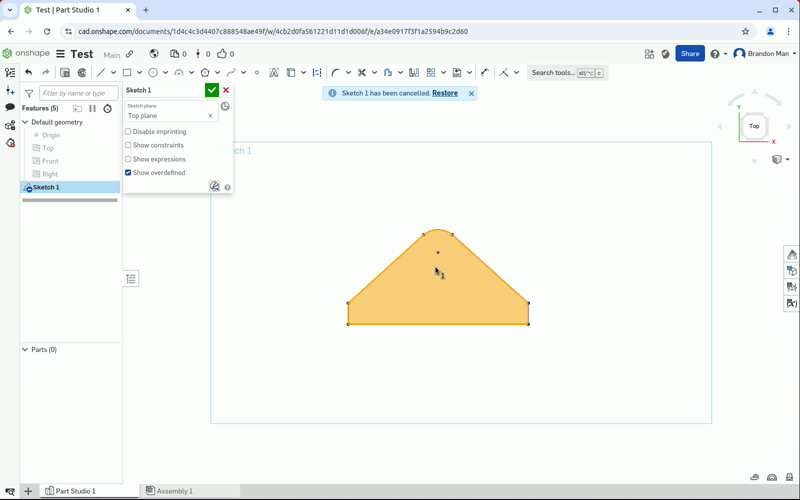
mouse_move(73, 352)
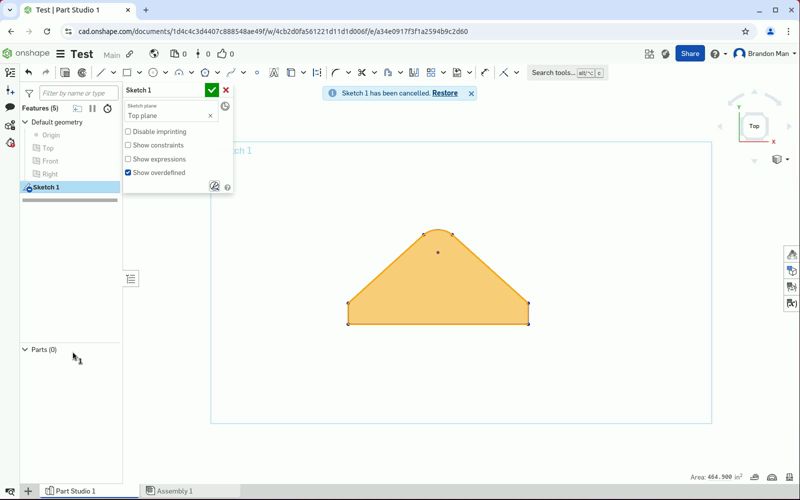
key(shift+y)
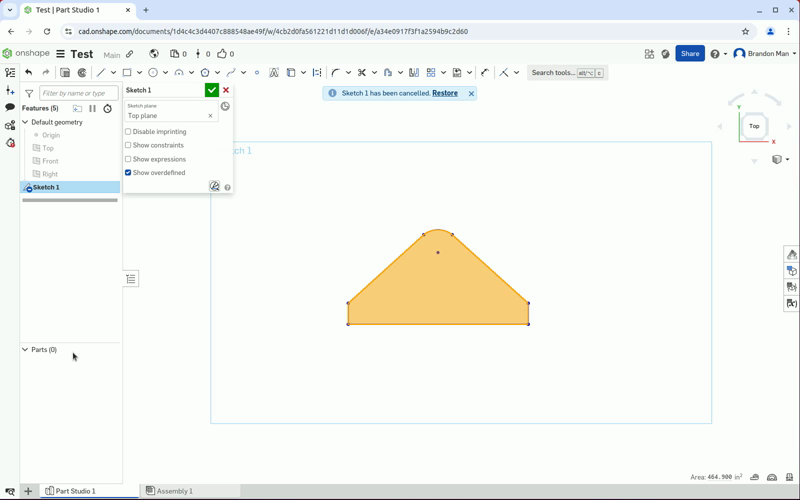
key(shift+e)
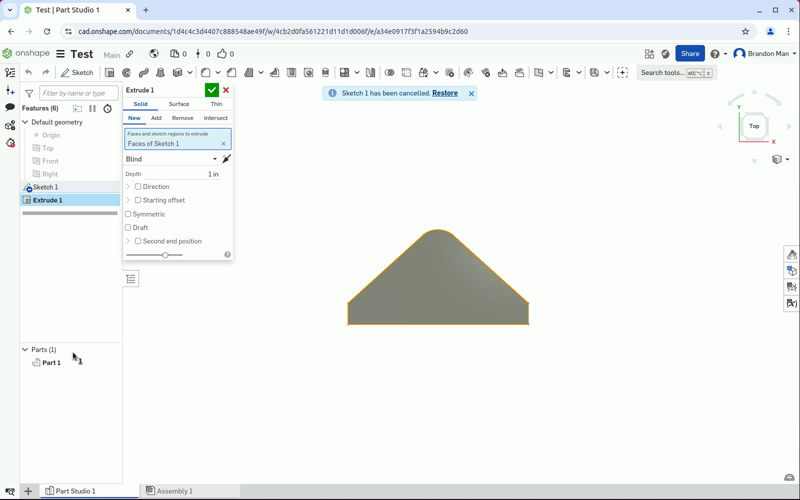
mouse_move(143, 106)
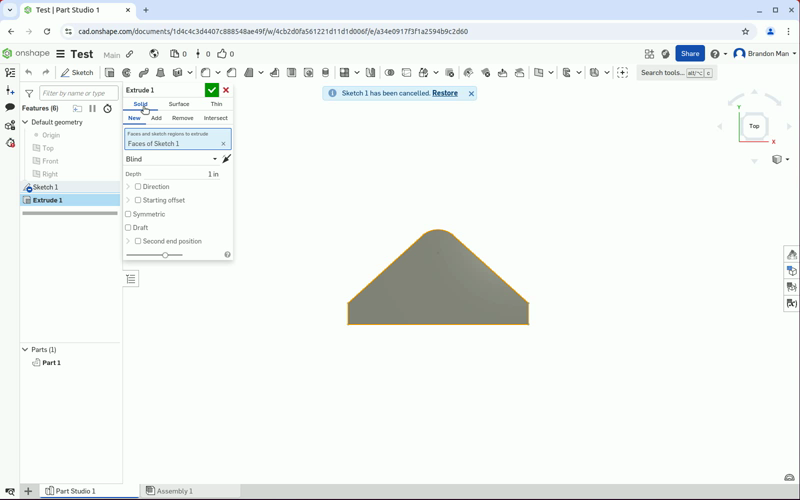
click(143, 106)
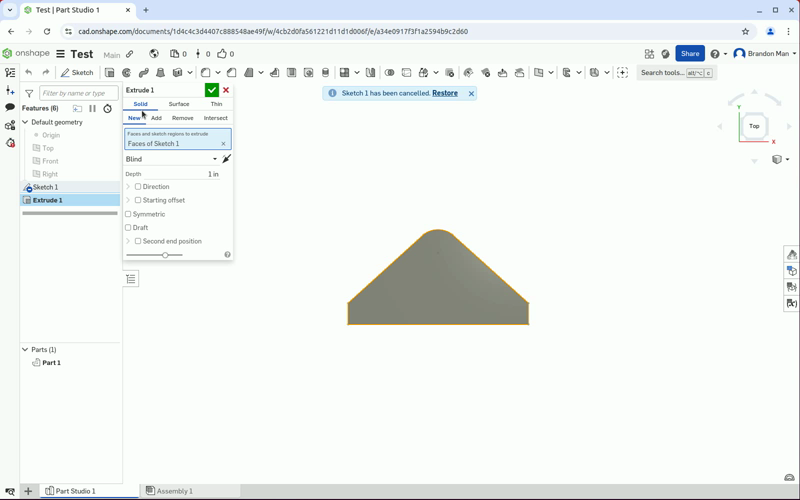
mouse_move(137, 120)
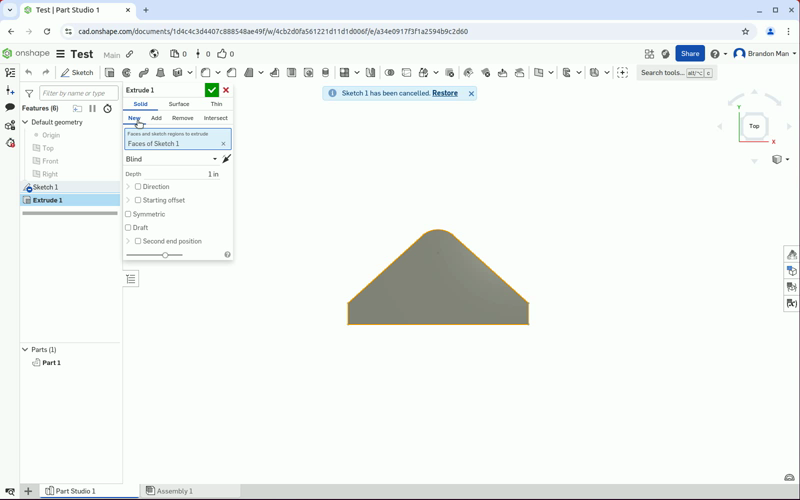
click(137, 120)
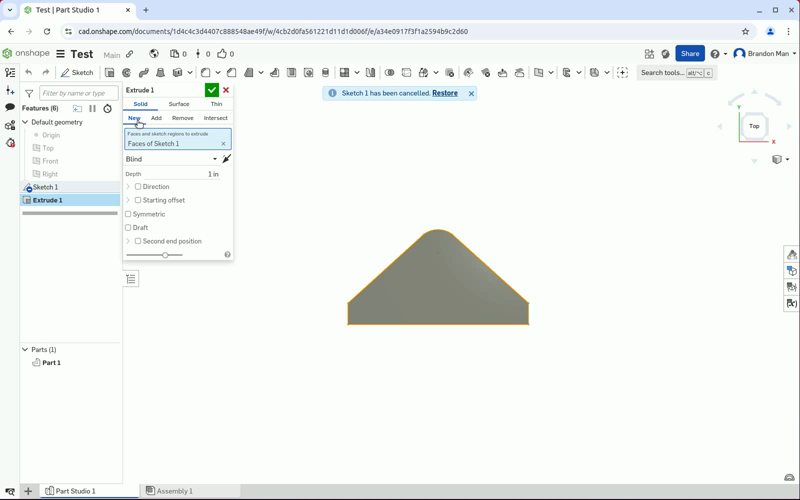
key(tab, 4)
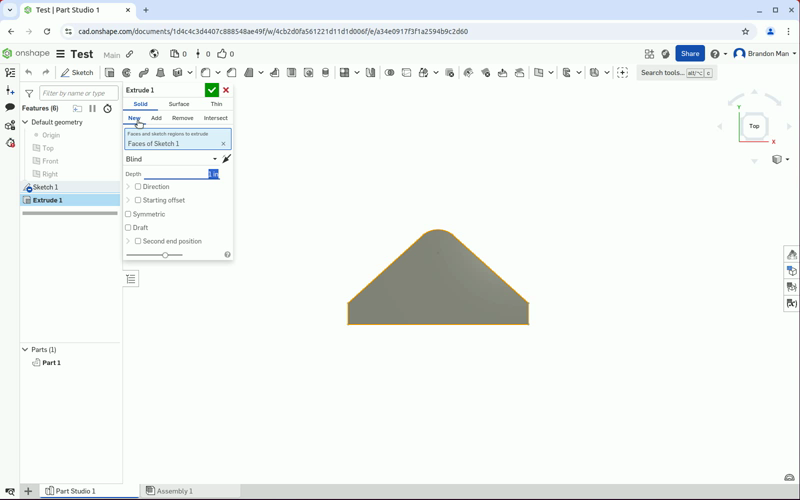
text(4.092)
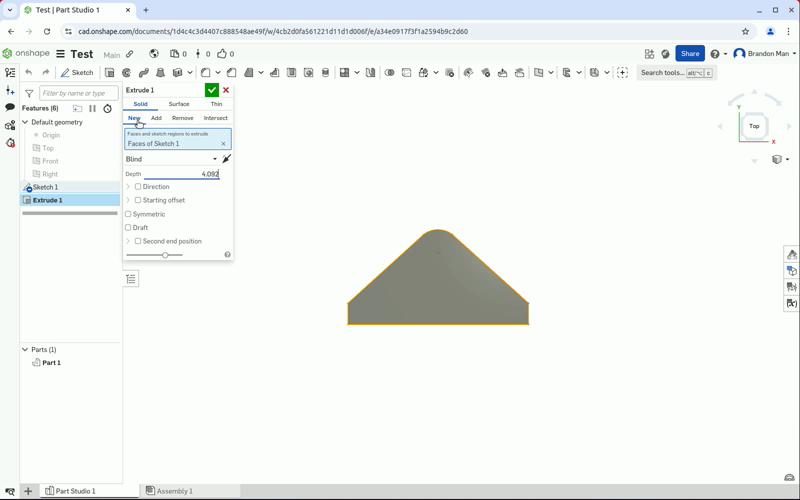
key(enter)
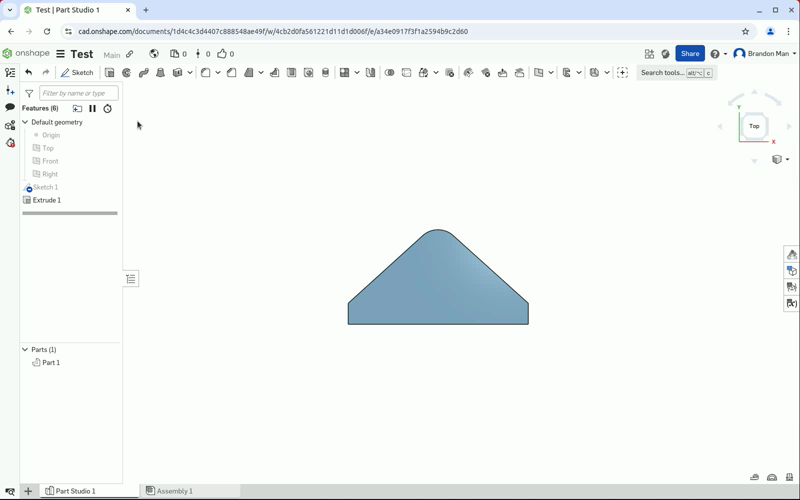
key(shift+h)
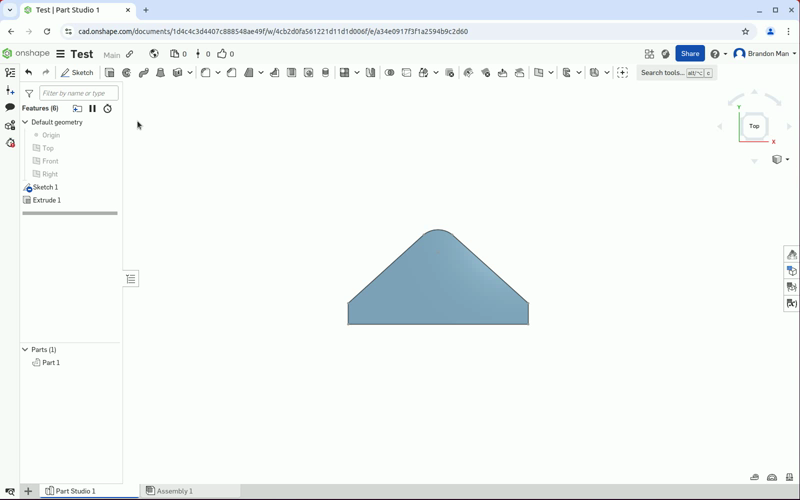
key(shift+h)
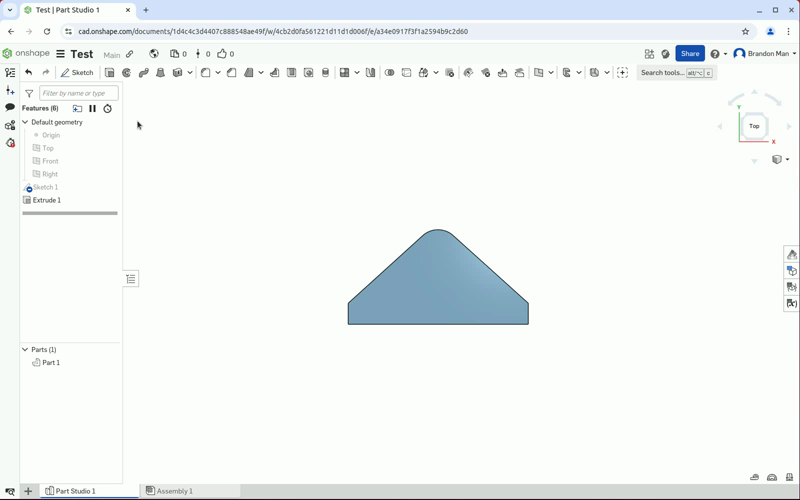
mouse_move(73, 189)
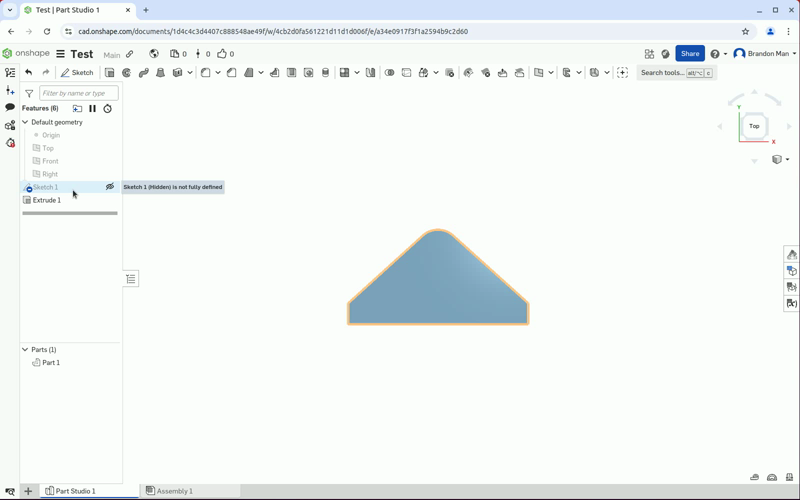
click(73, 189)
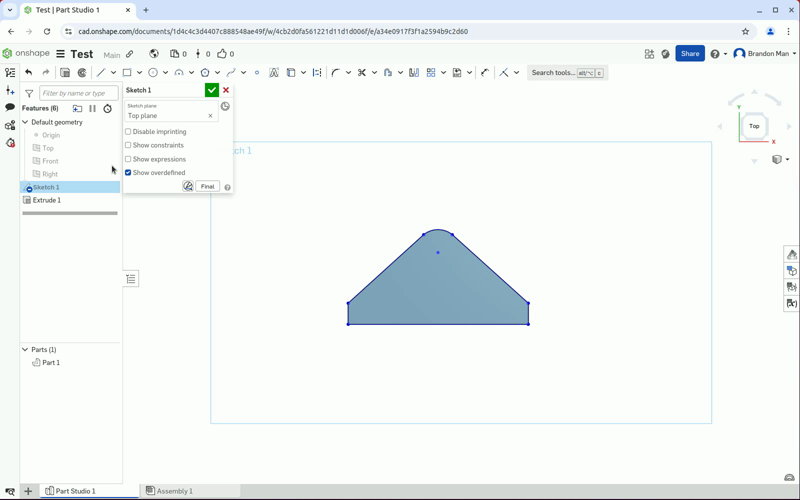
mouse_move(229, 92)
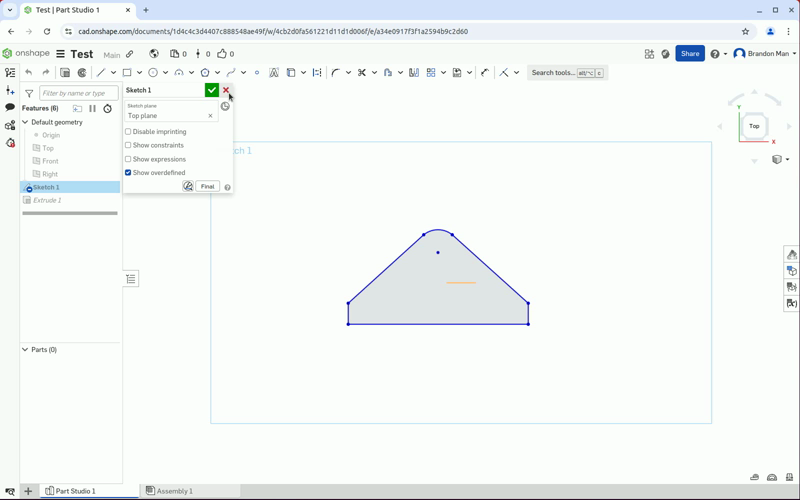
click(229, 92)
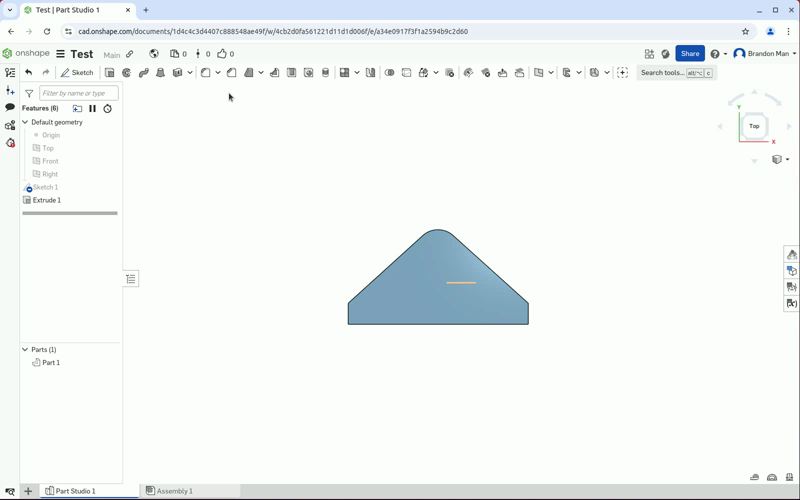
mouse_move(541, 75)
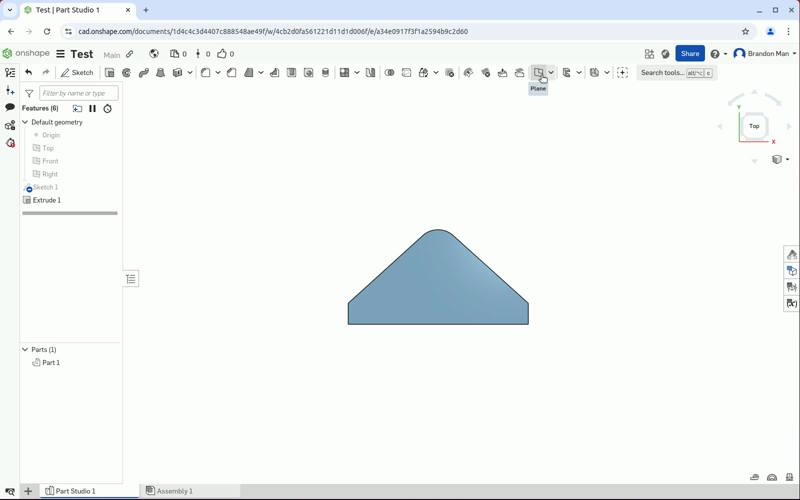
click(541, 75)
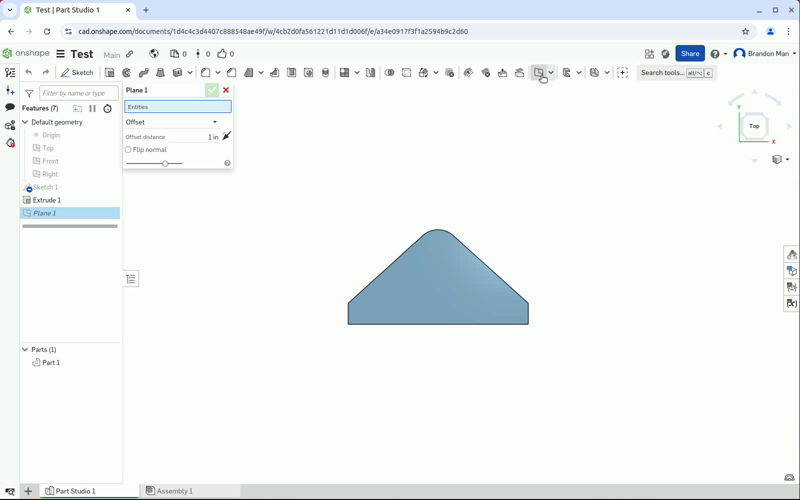
mouse_move(73, 150)
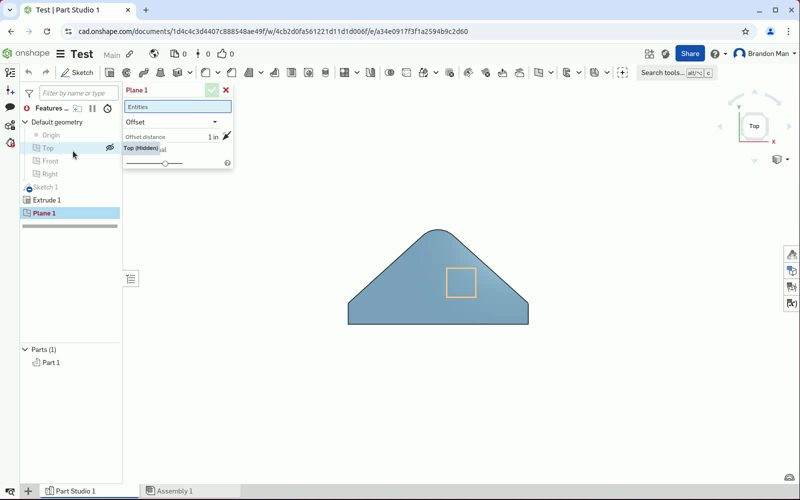
click(73, 150)
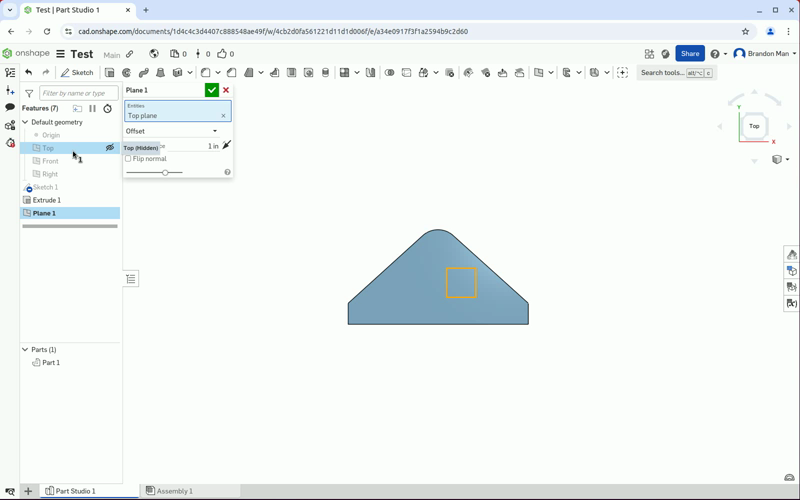
key(tab, 2)
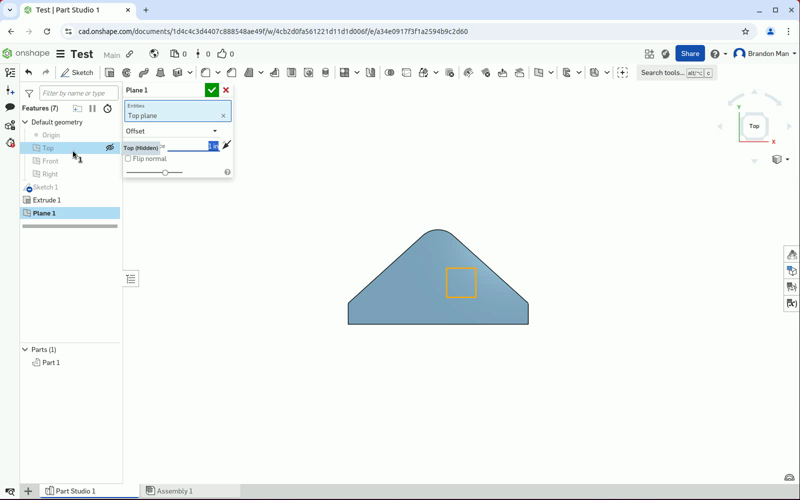
text(4.098)
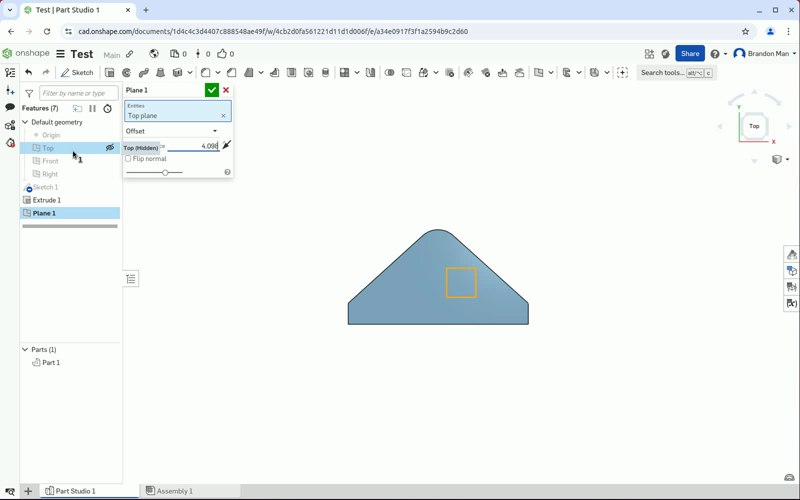
key(enter, 2)
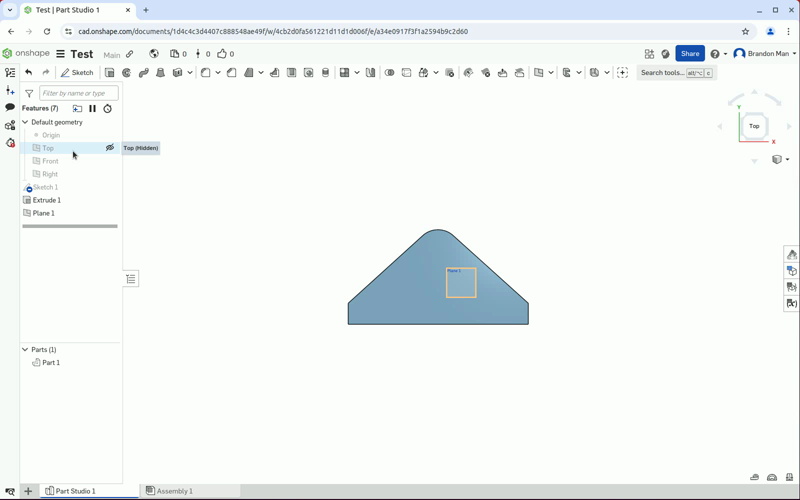
key(shift+s)
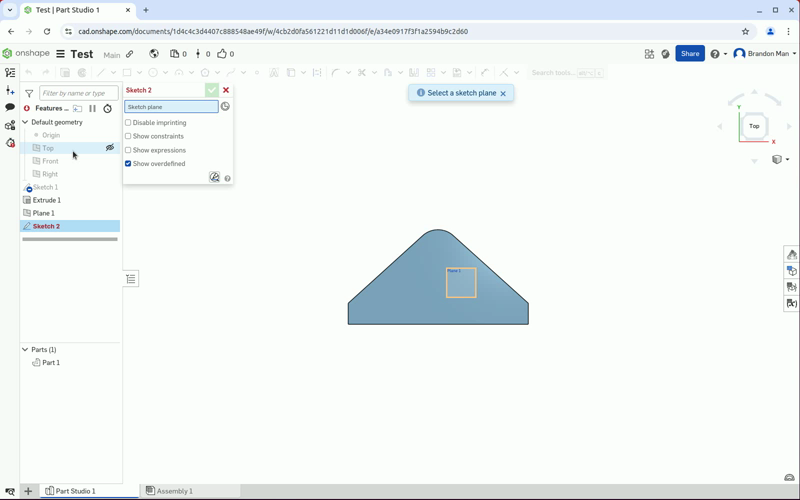
mouse_move(73, 215)
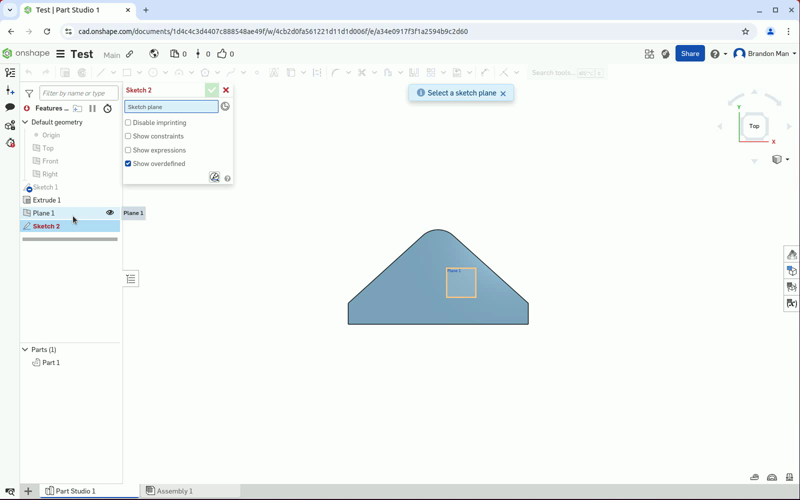
click(73, 215)
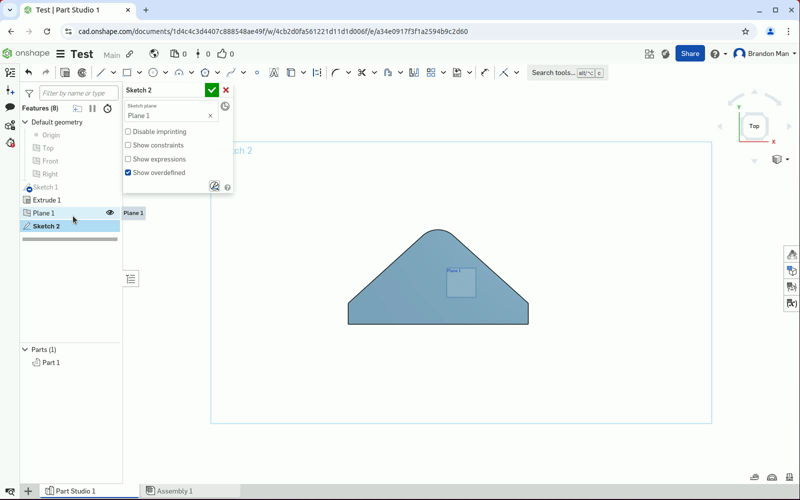
mouse_move(73, 352)
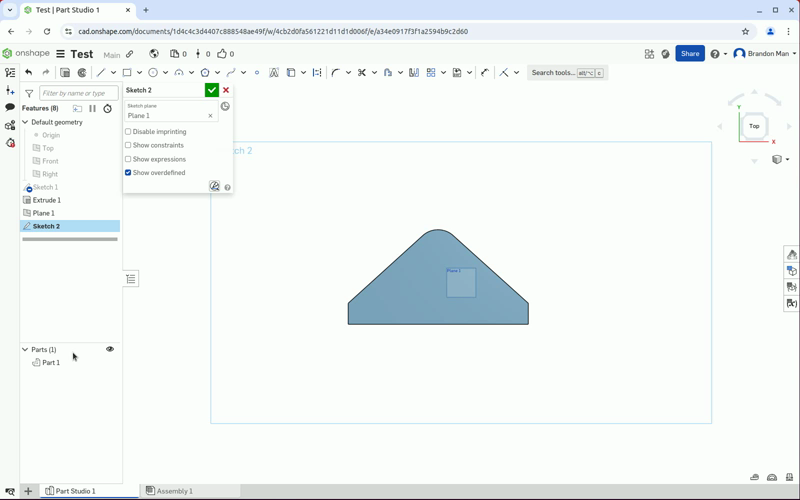
key(y)
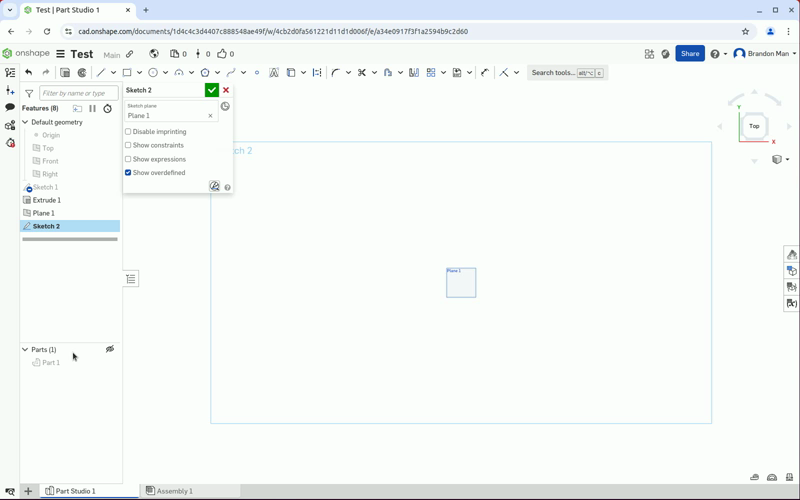
key(c)
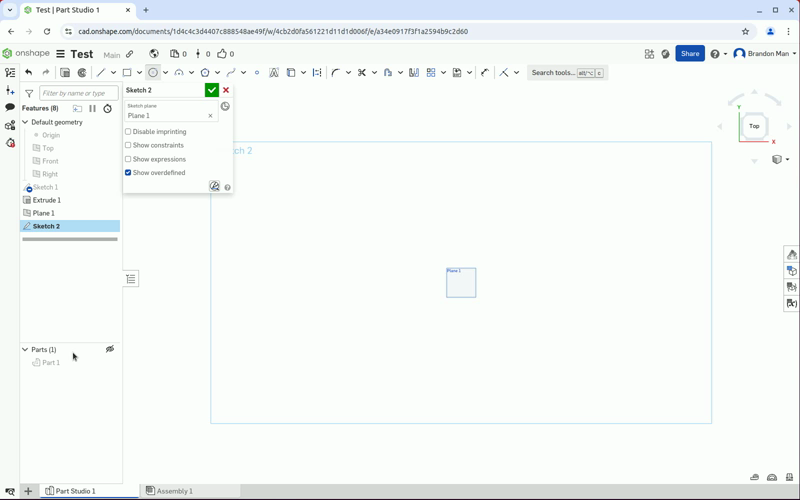
key_down(shift)
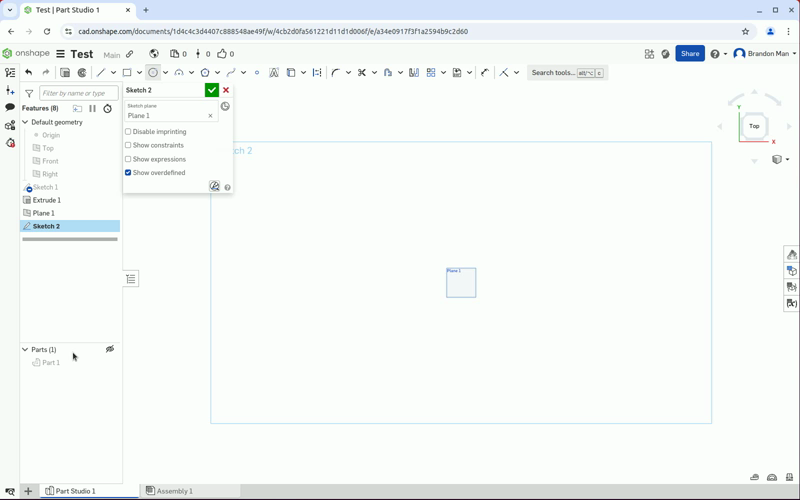
mouse_move(439, 257)
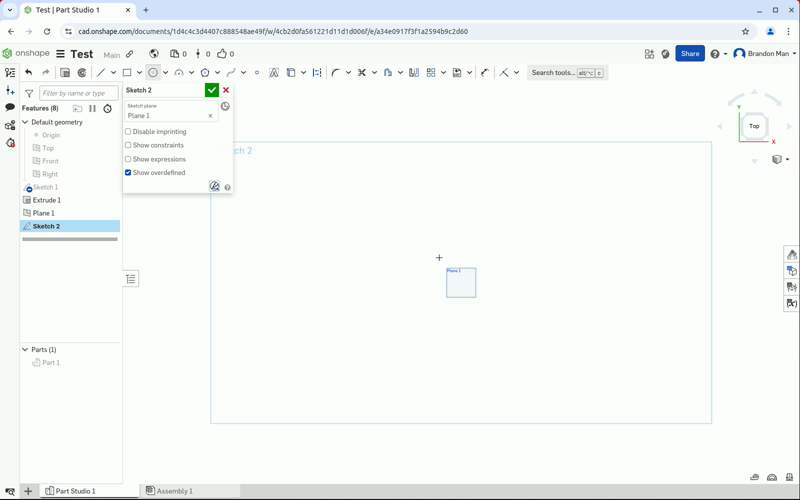
click(439, 257)
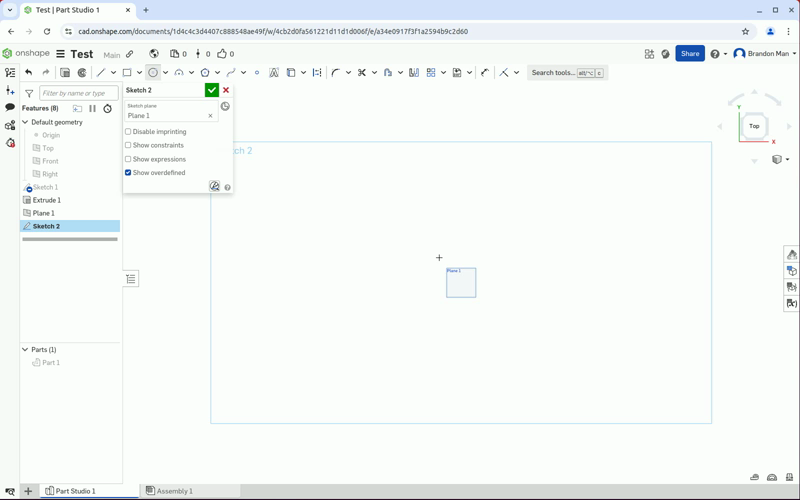
key_up(shift)
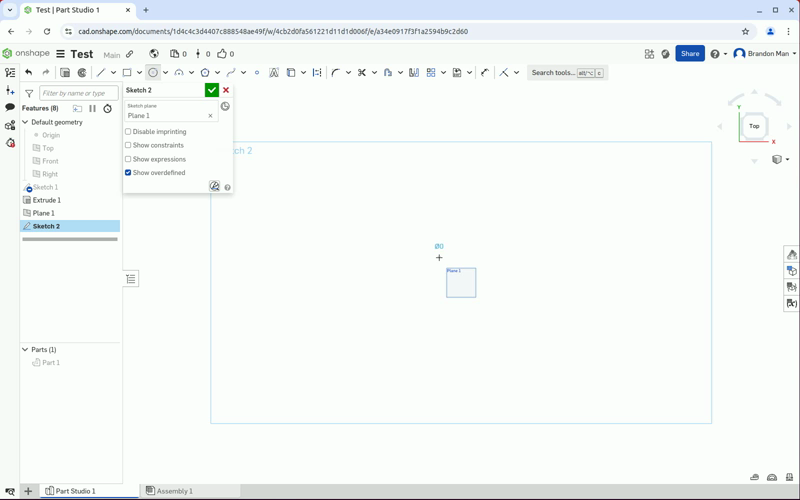
mouse_move(451, 257)
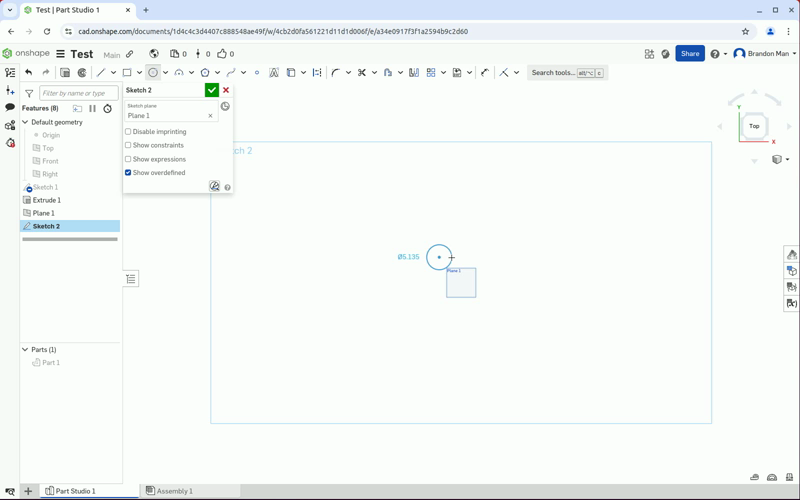
click(451, 257)
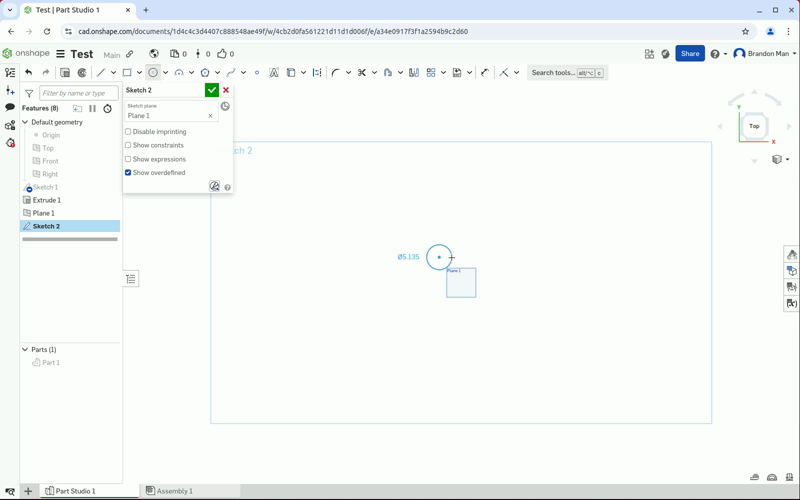
key(esc)
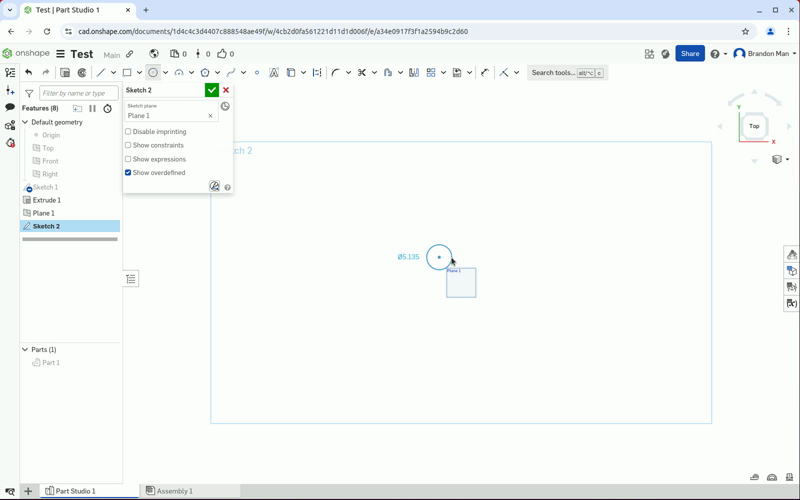
mouse_move(444, 249)
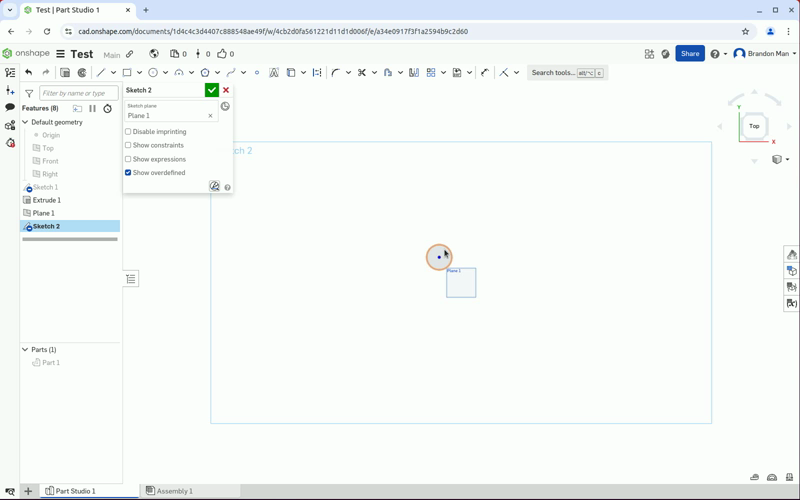
scroll(6)
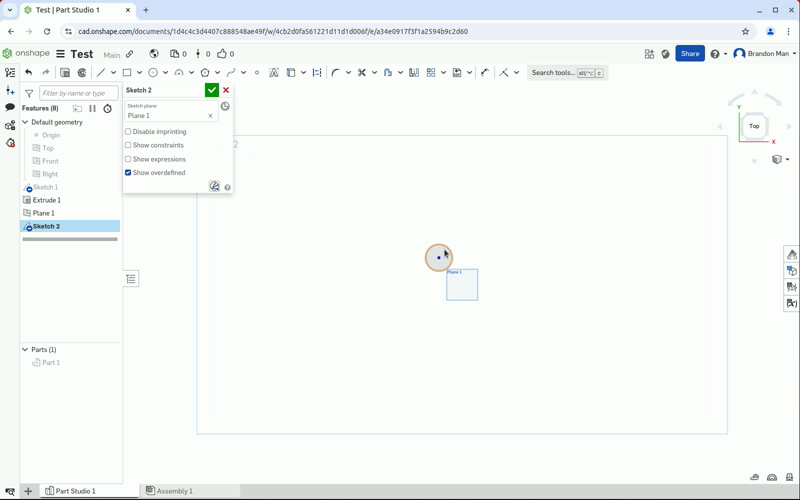
scroll(6)
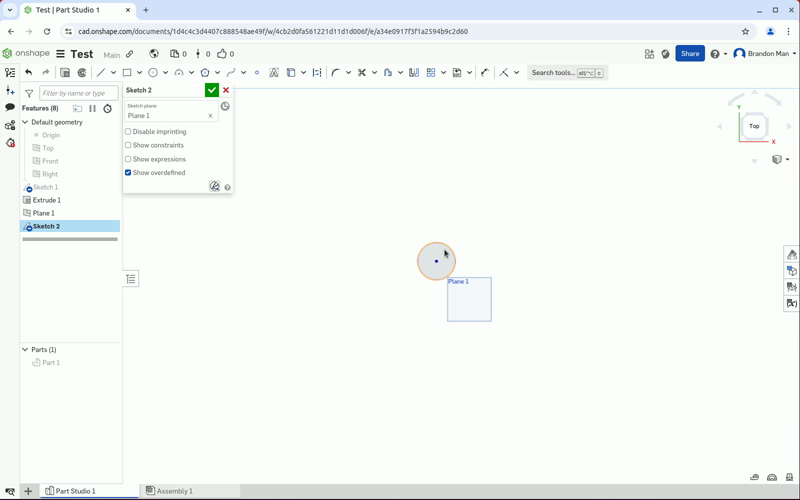
scroll(6)
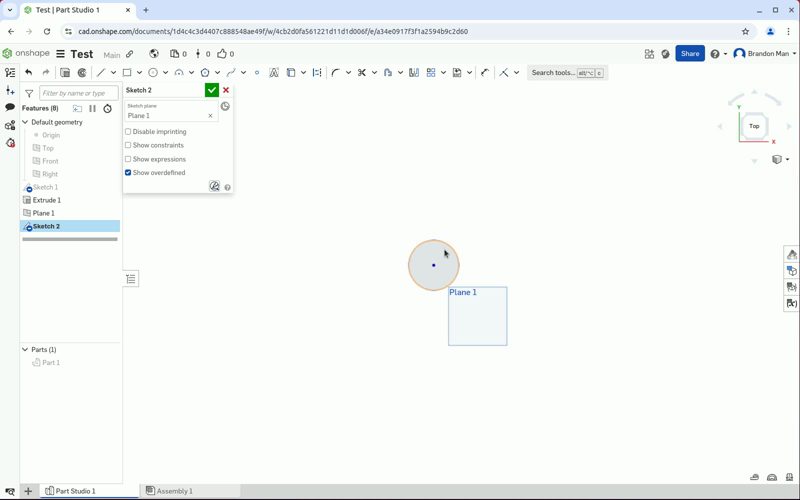
scroll(6)
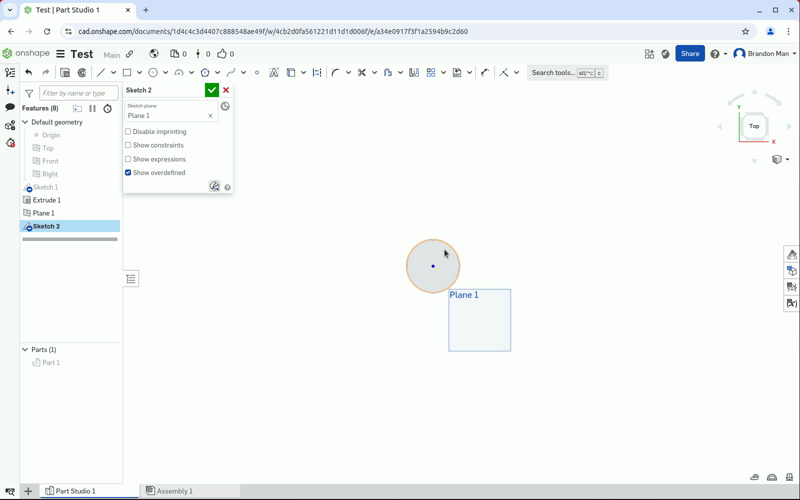
scroll(6)
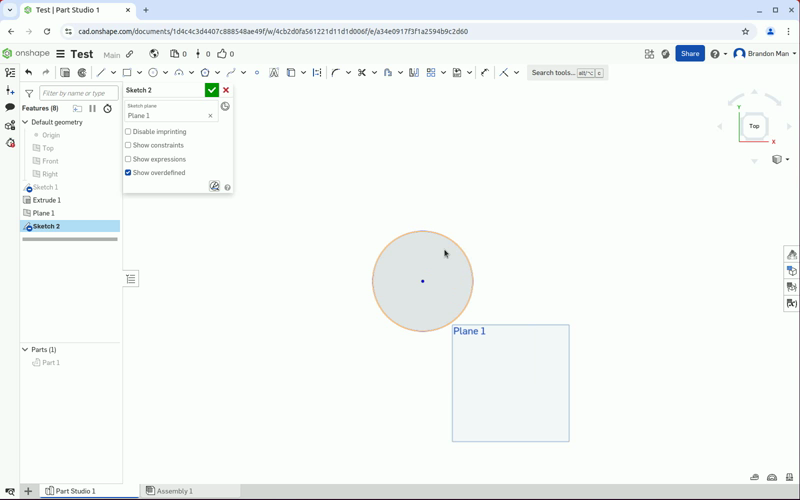
scroll(6)
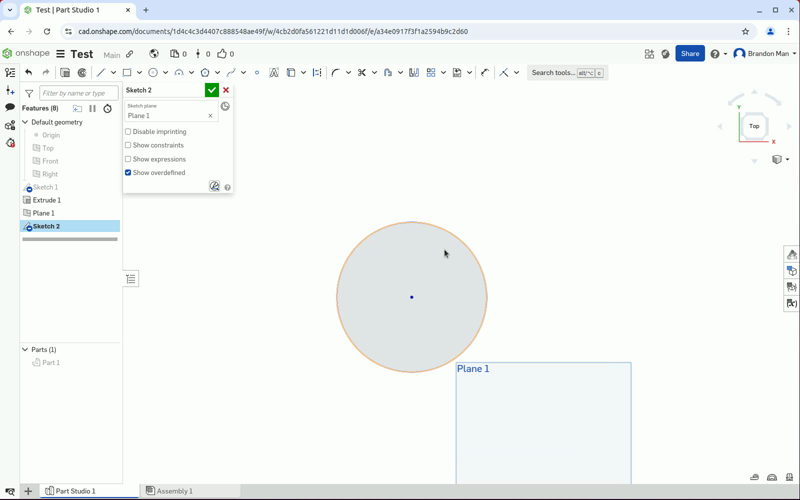
scroll(6)
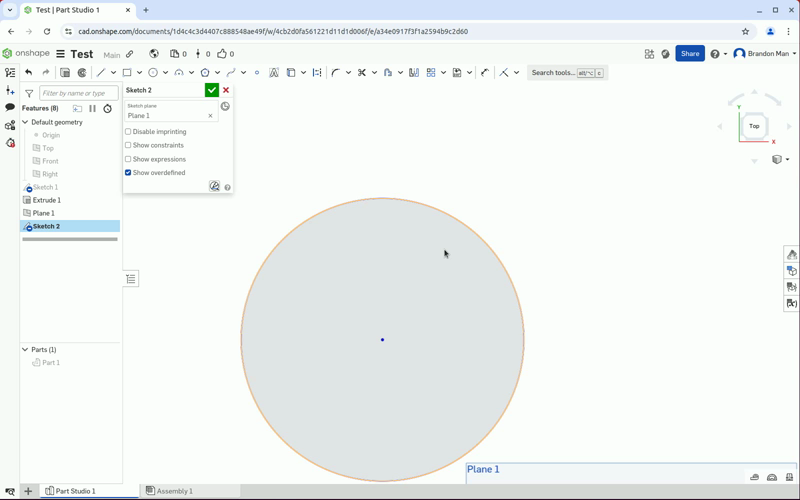
click(444, 249)
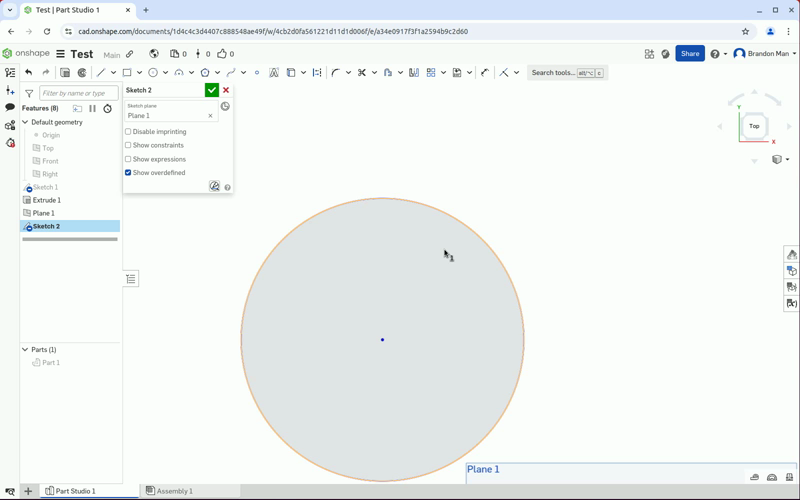
scroll(-6)
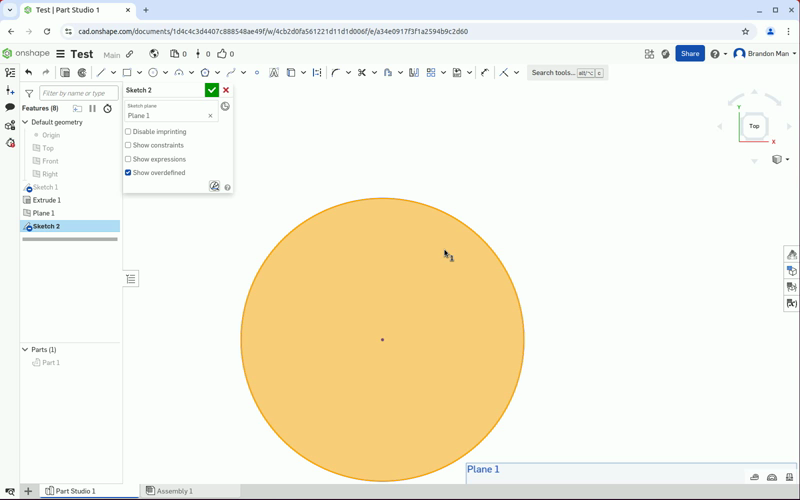
scroll(-6)
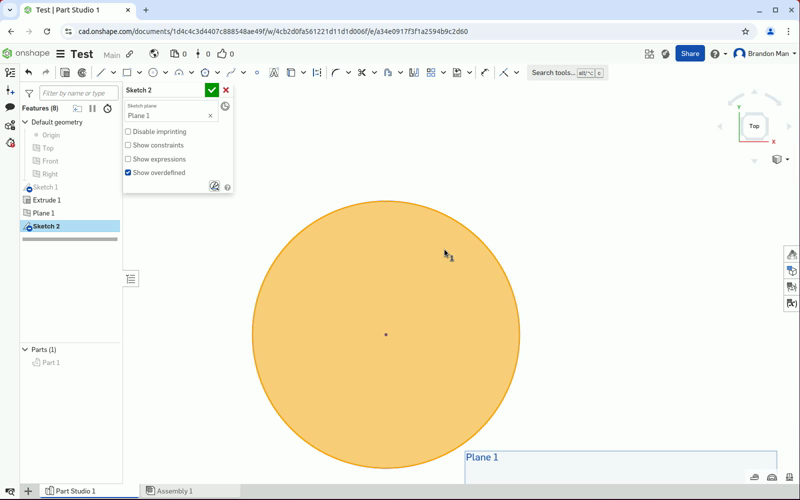
scroll(-6)
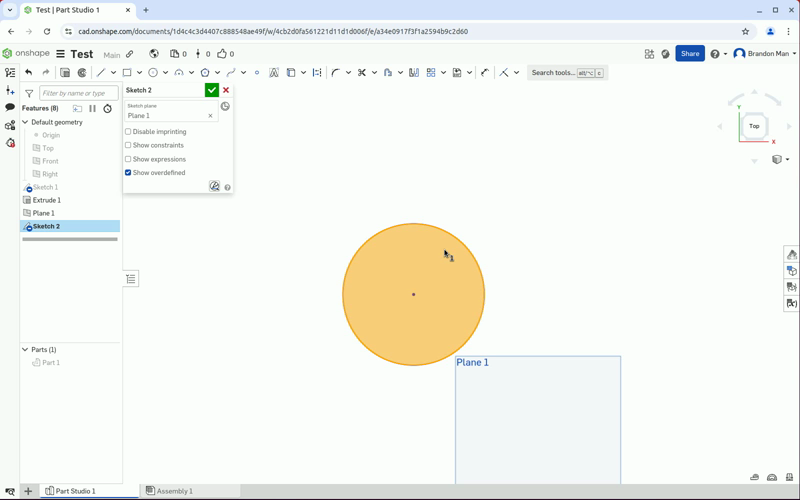
scroll(-6)
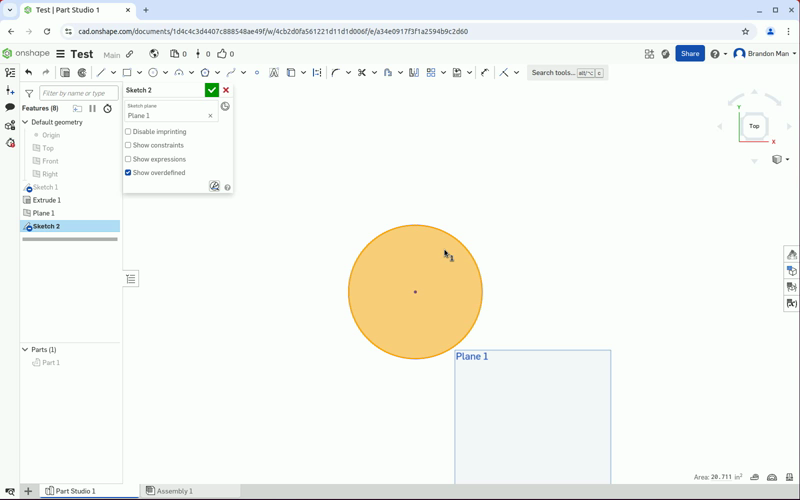
scroll(-6)
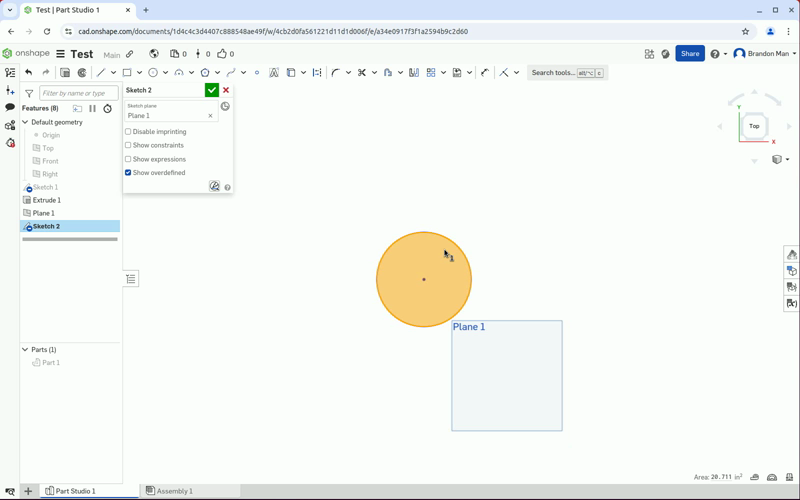
scroll(-6)
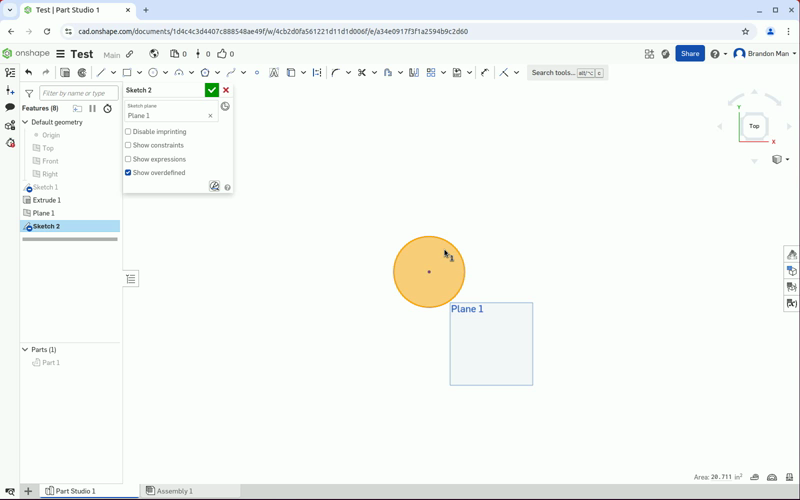
scroll(-6)
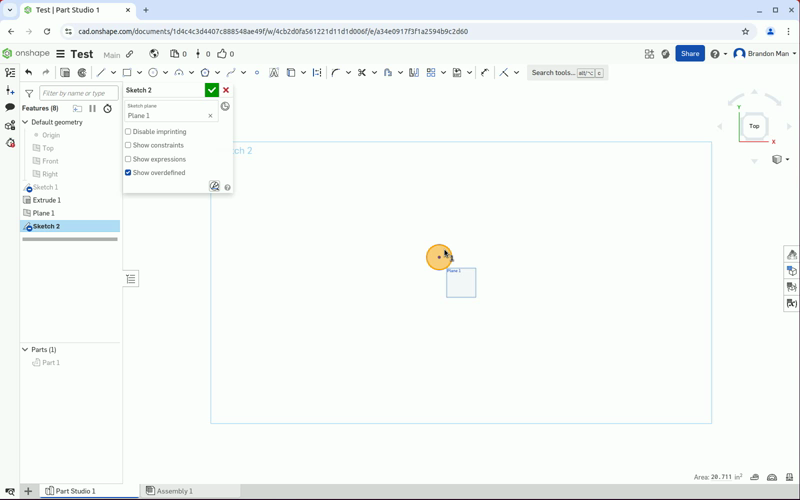
mouse_move(73, 352)
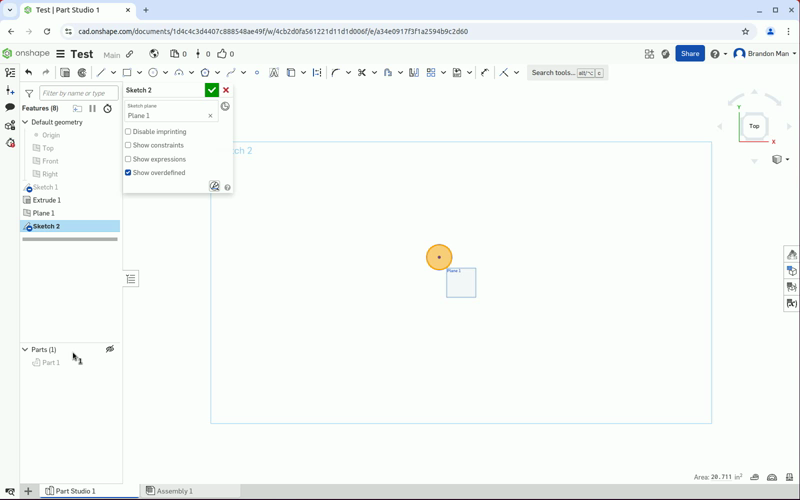
key(shift+y)
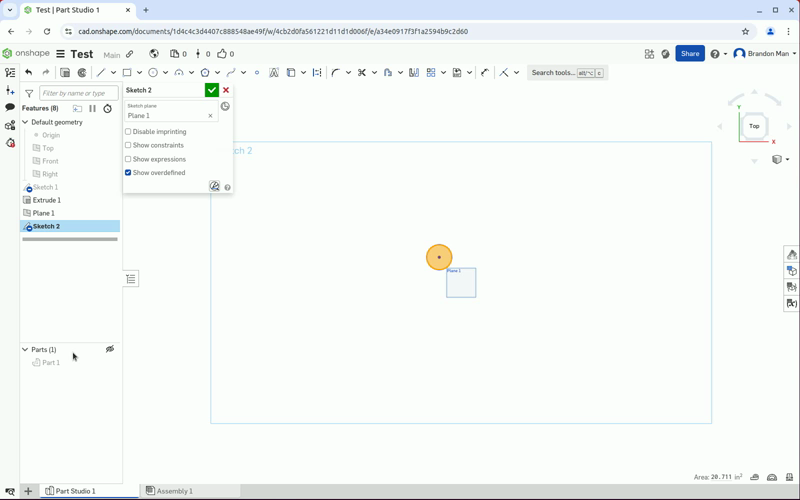
key(shift+e)
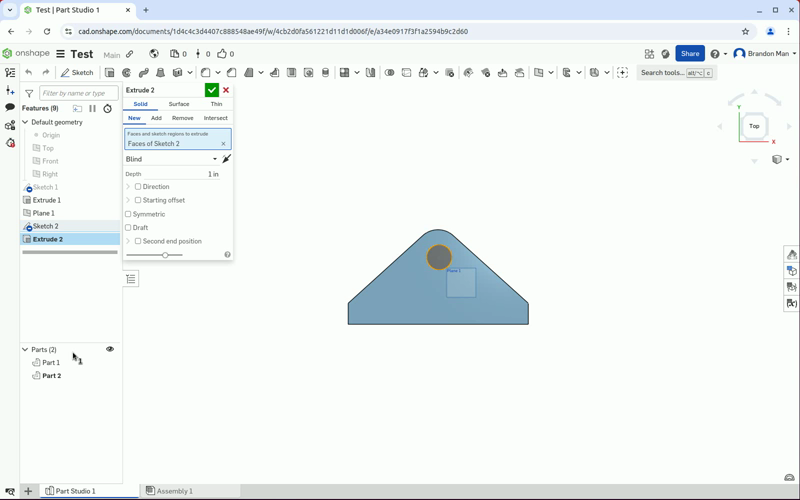
mouse_move(143, 106)
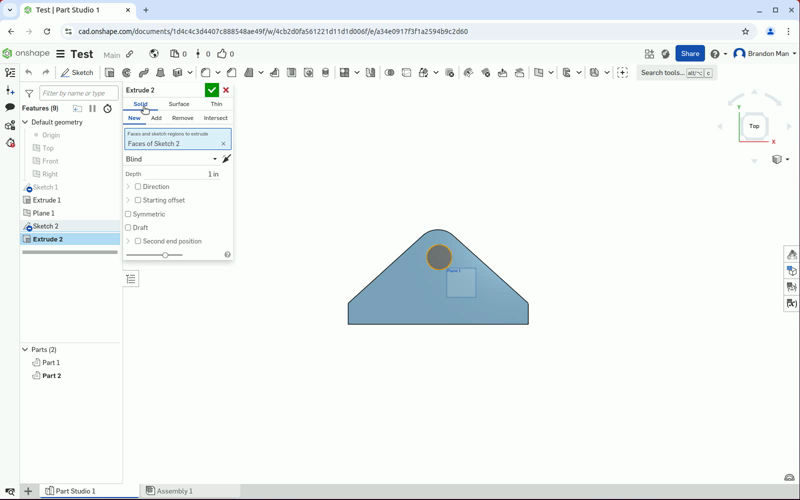
click(143, 106)
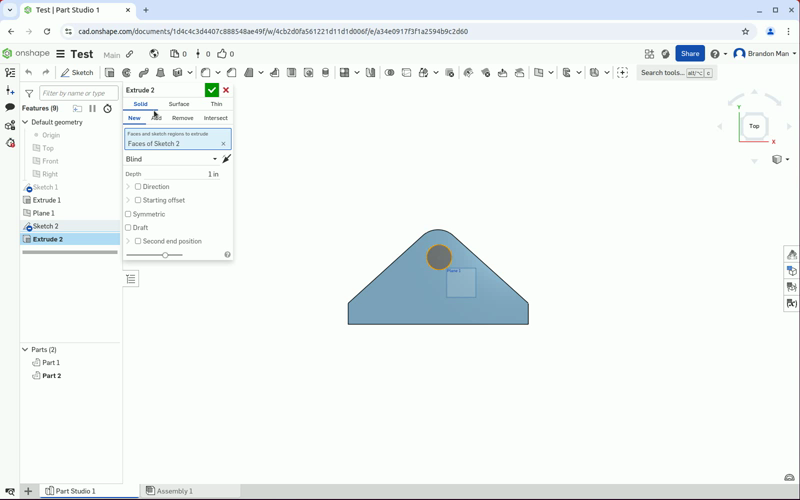
mouse_move(186, 120)
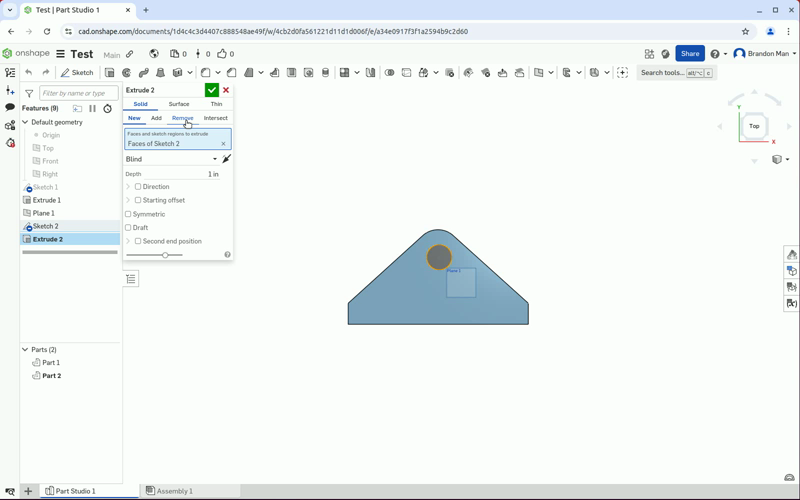
click(186, 120)
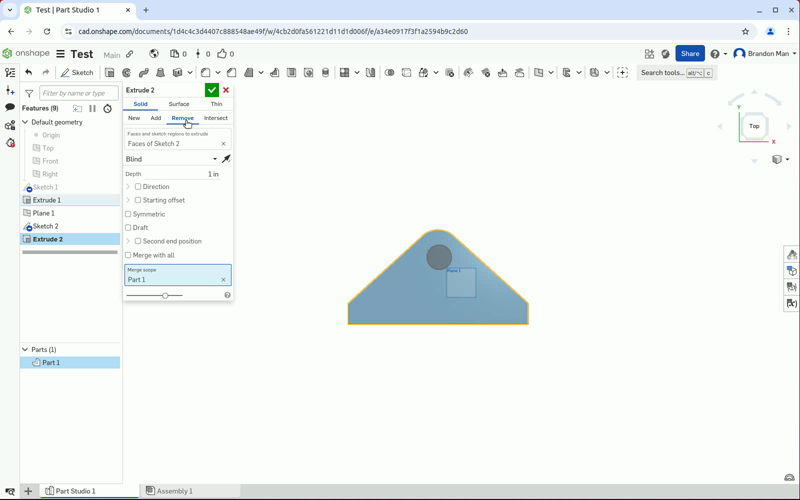
key(tab, 4)
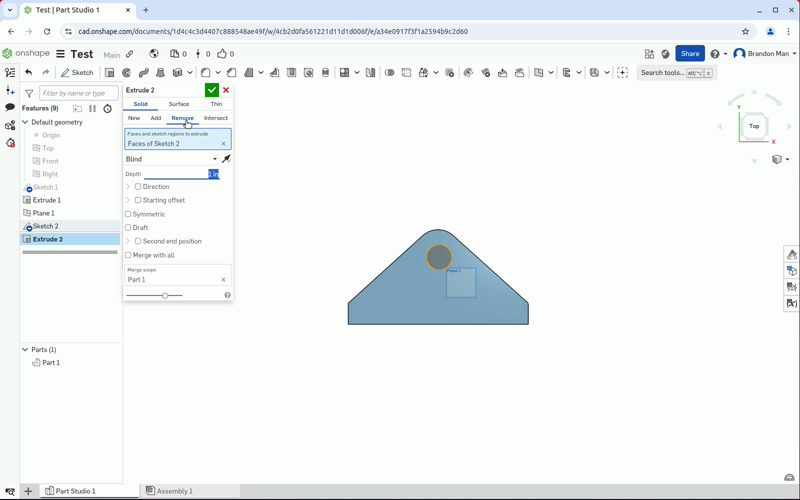
text(2.166)
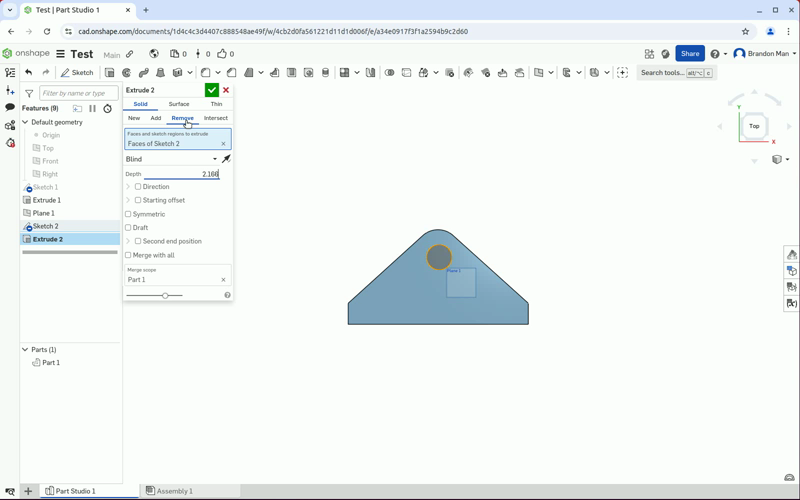
key(tab, 6)
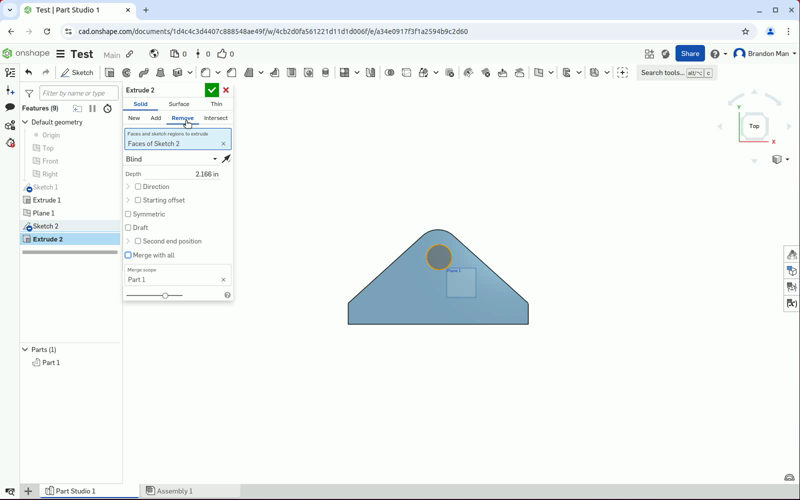
key(space)
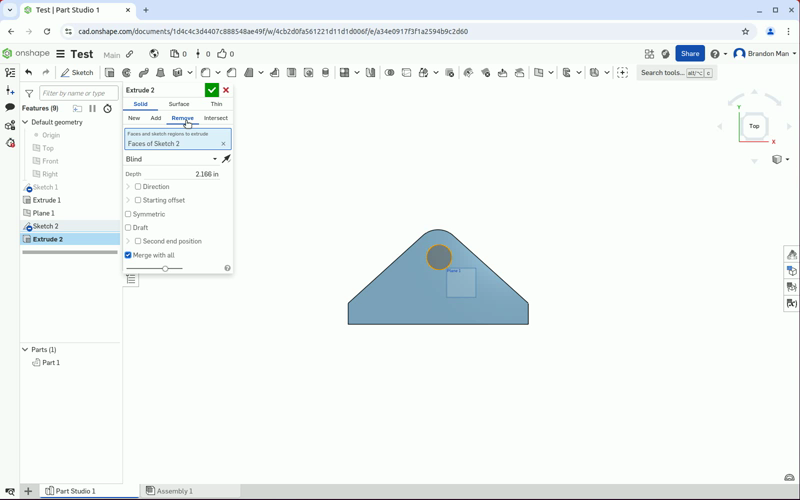
key(enter)
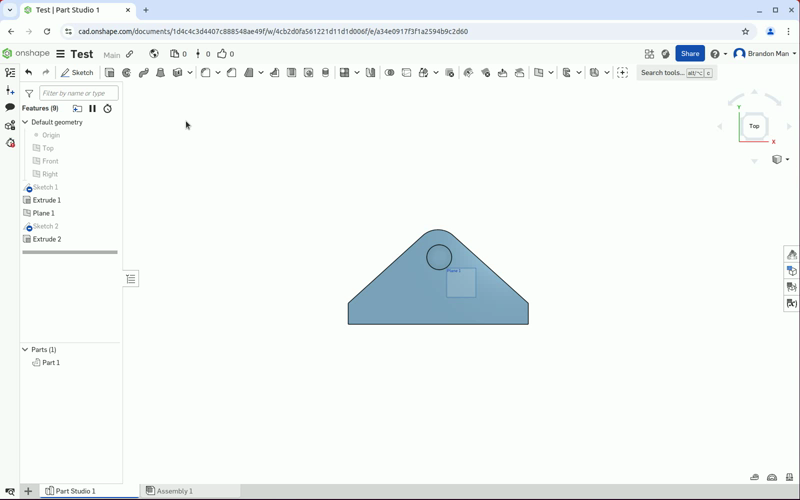
key(shift+h)
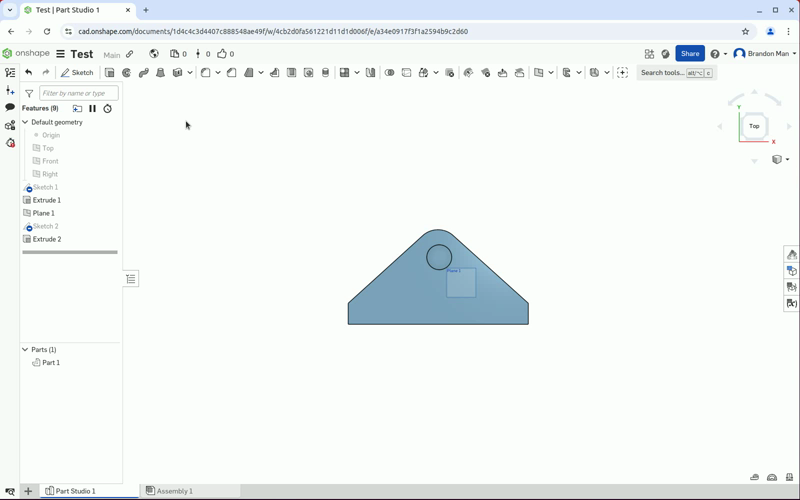
key(shift+h)
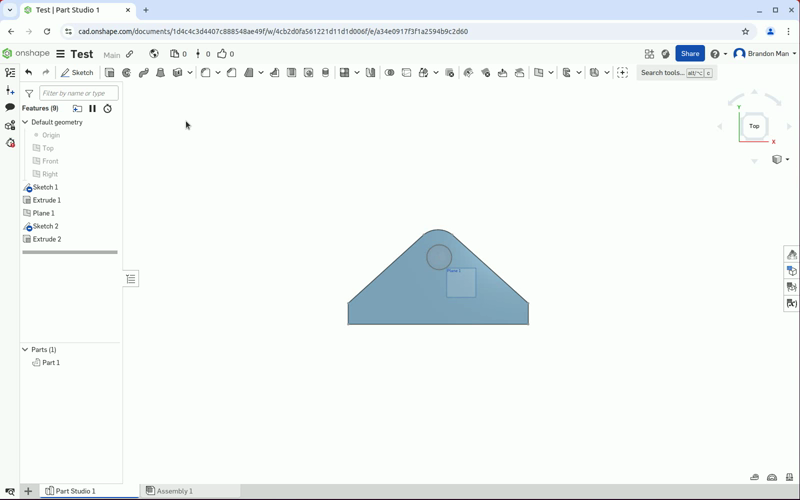
key(shift+7)
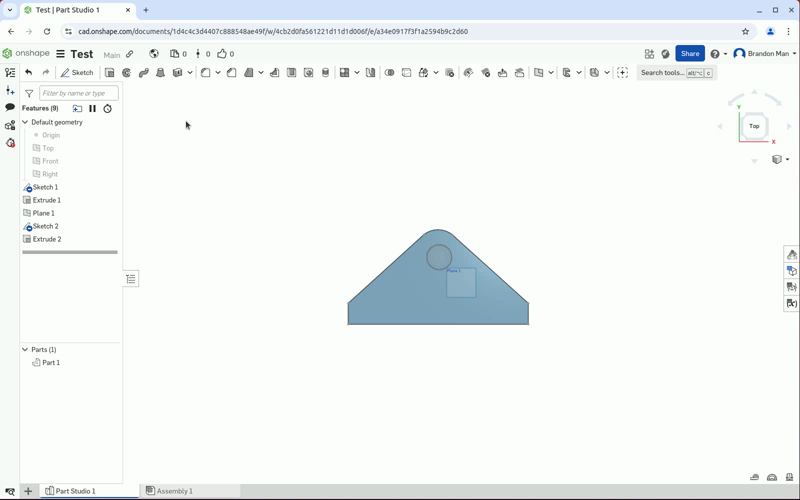
key(up, 3)
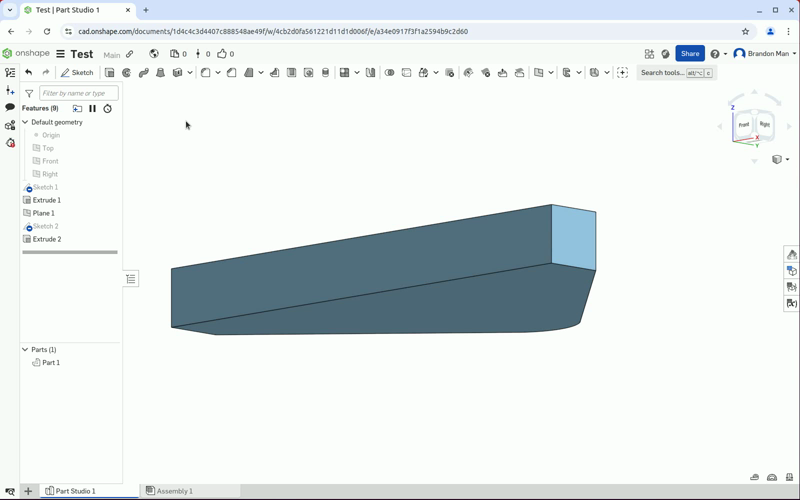
key(left, 3)
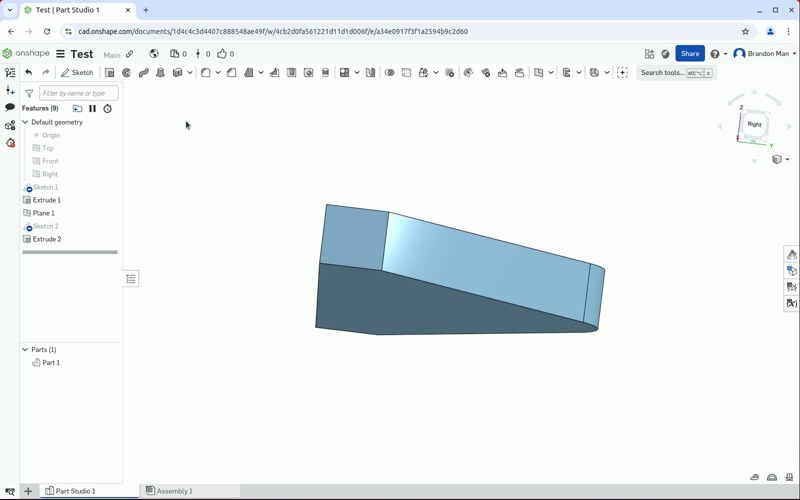
key(right, 3)
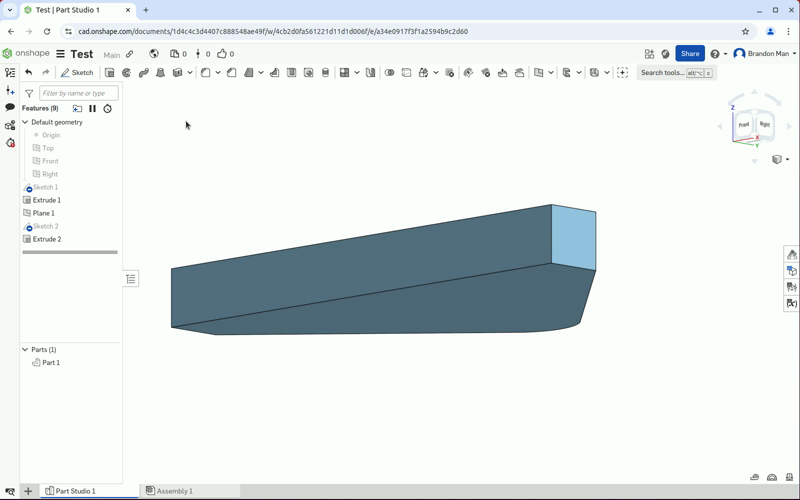
key(down, 3)
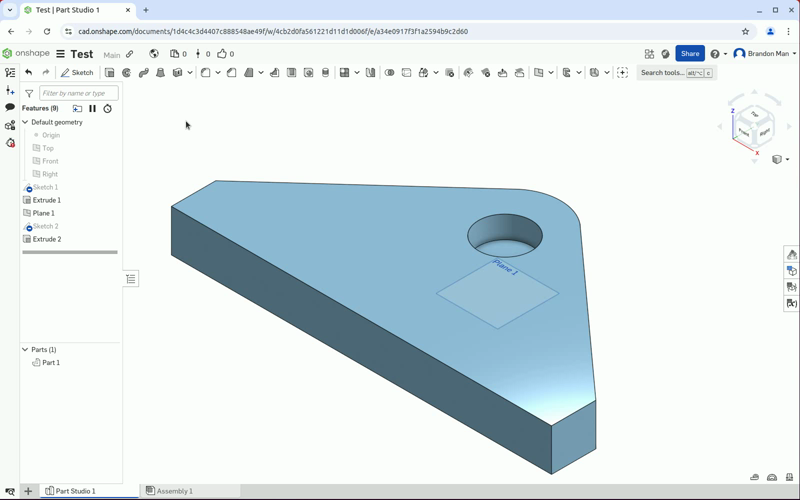
mouse_move(73, 189)
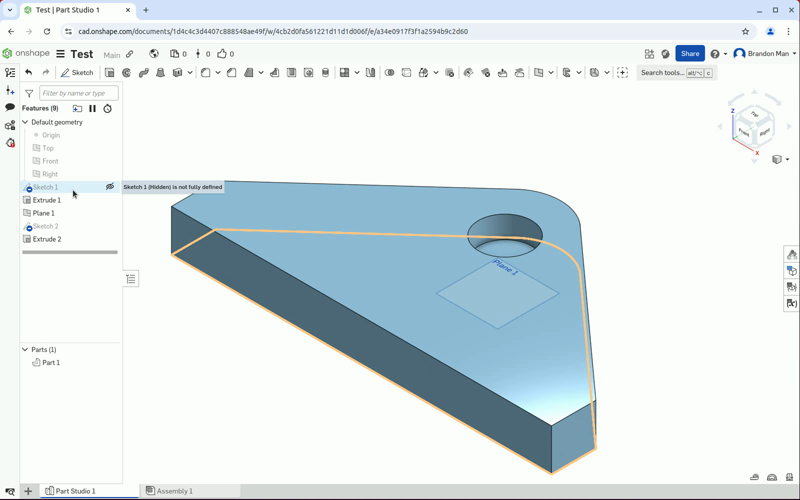
click(73, 189)